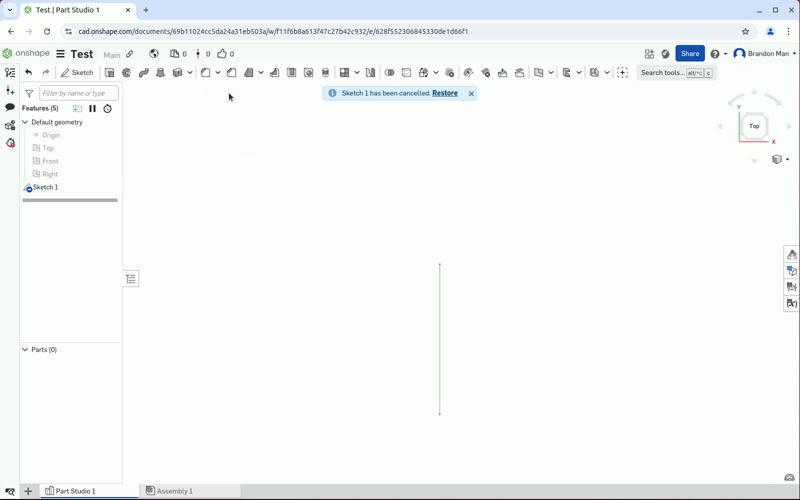
key(shift+h)
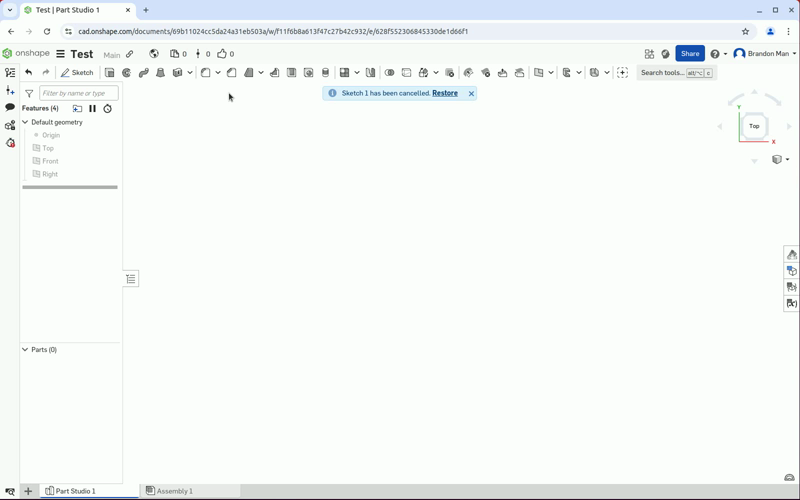
key(shift+s)
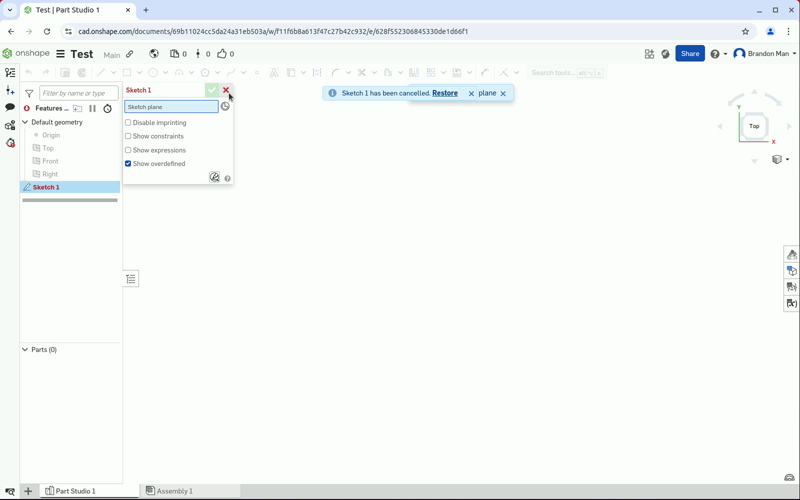
mouse_move(73, 150)
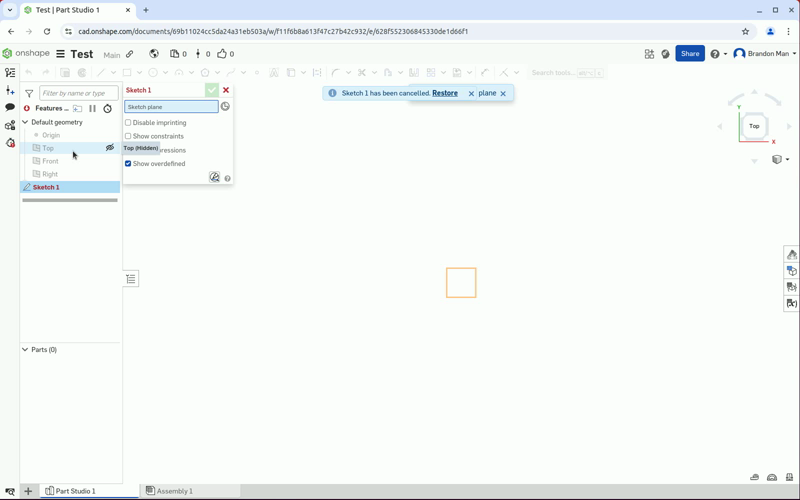
click(73, 150)
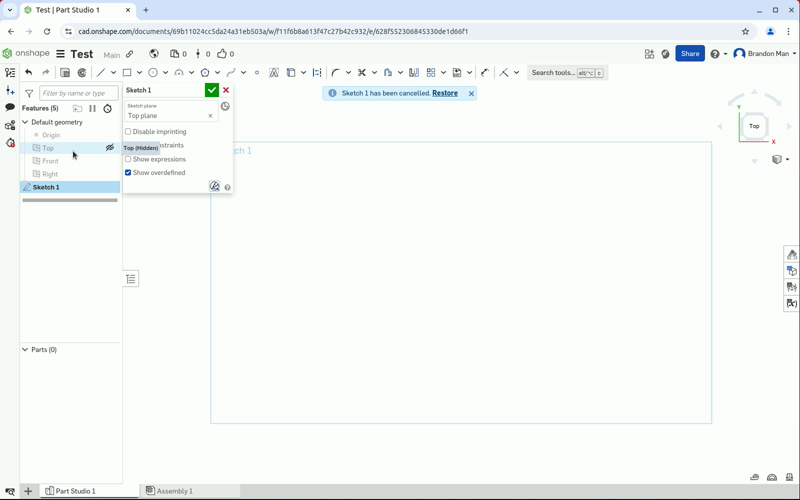
mouse_move(73, 352)
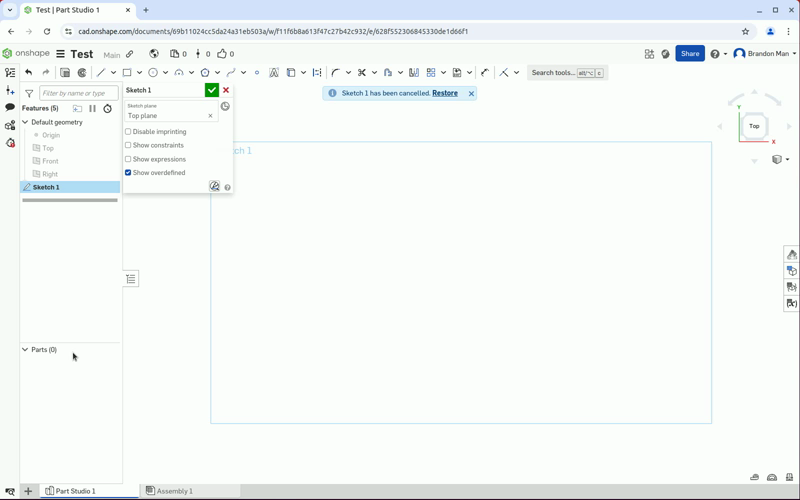
key(y)
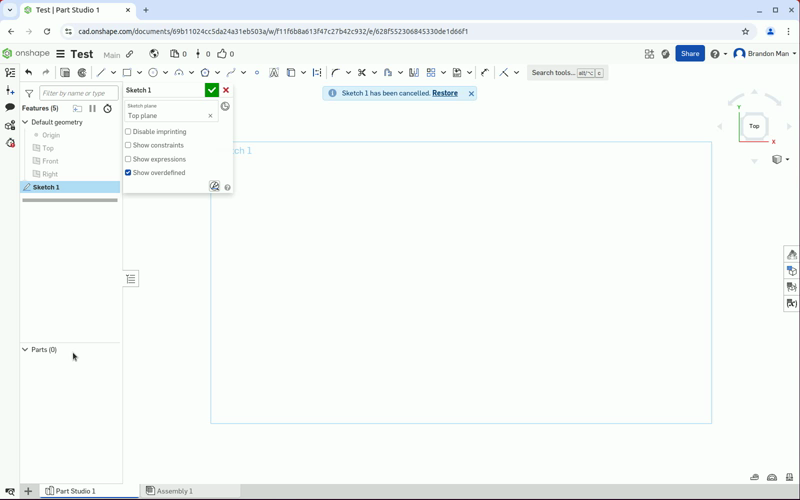
key(c)
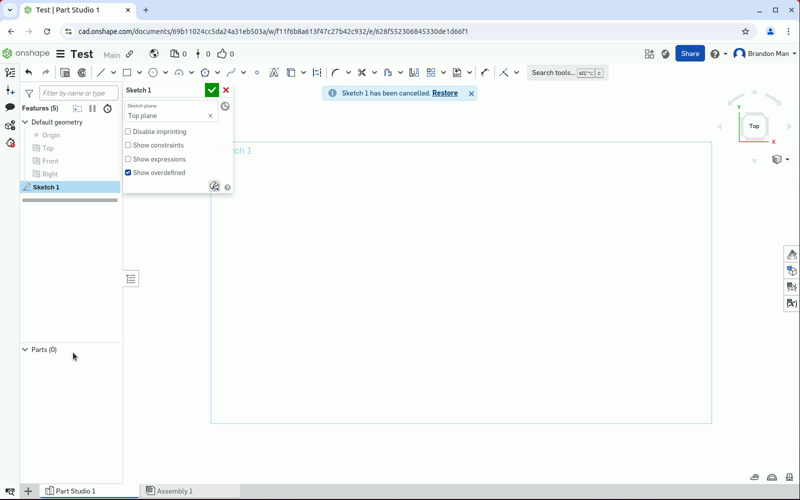
key_down(shift)
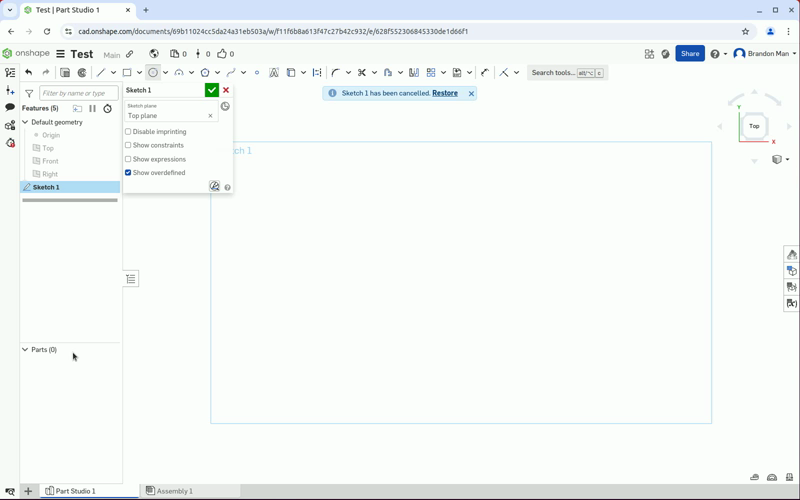
mouse_move(461, 282)
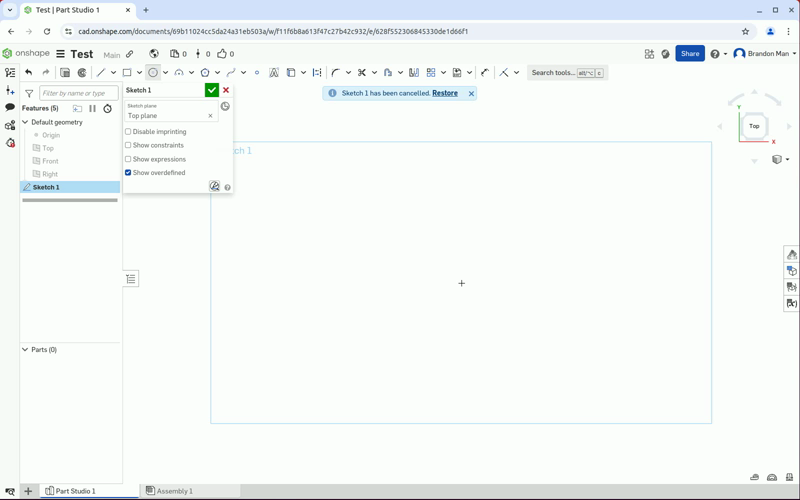
click(461, 282)
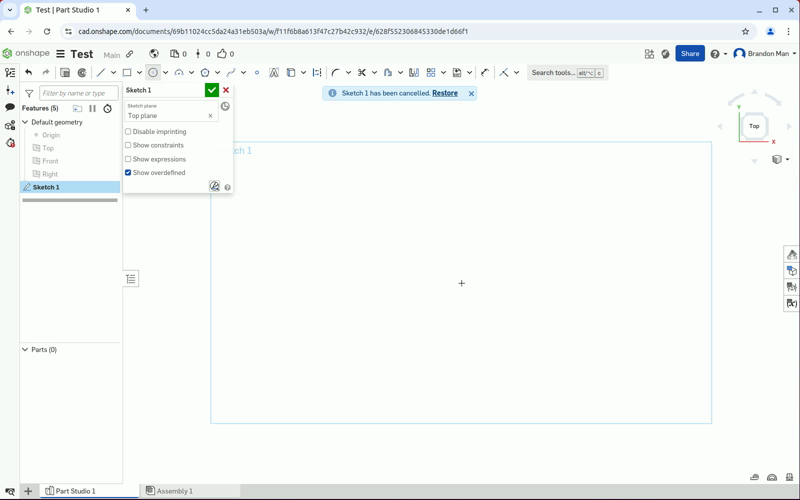
key_up(shift)
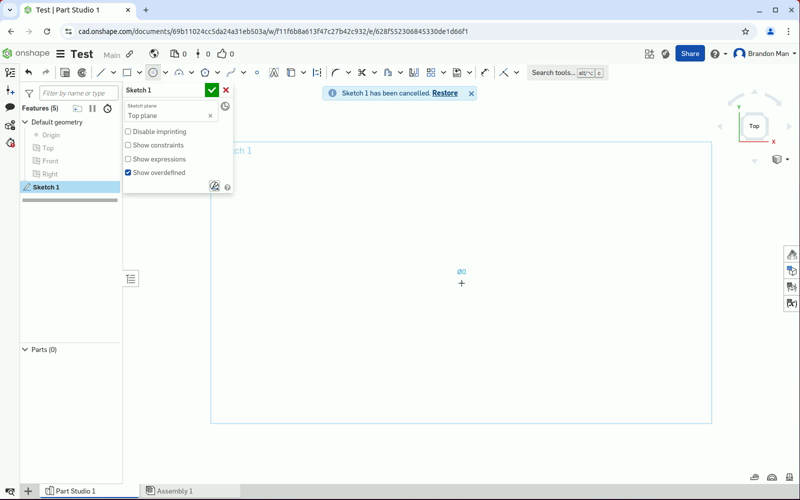
mouse_move(513, 282)
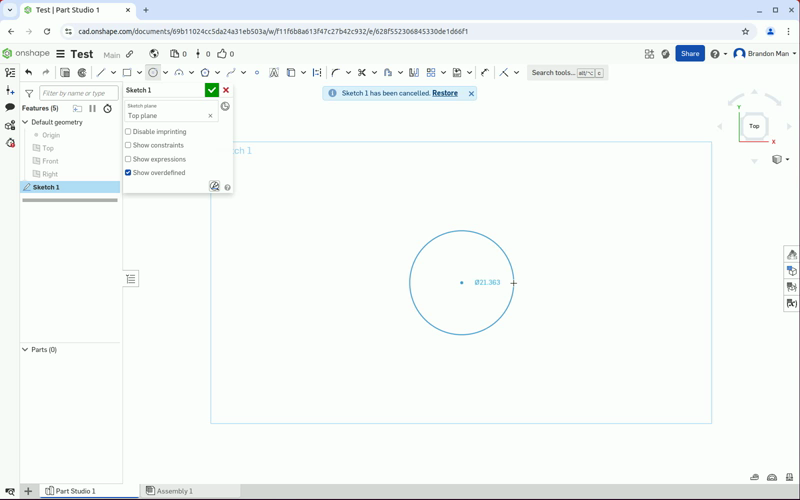
click(513, 282)
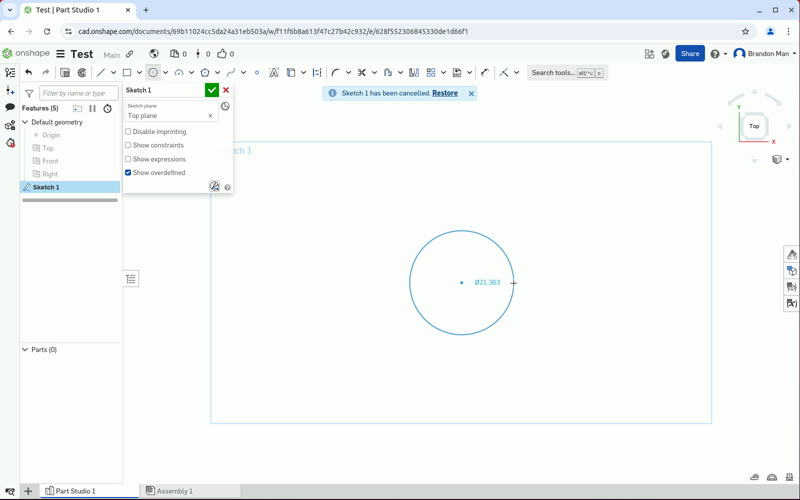
key(esc)
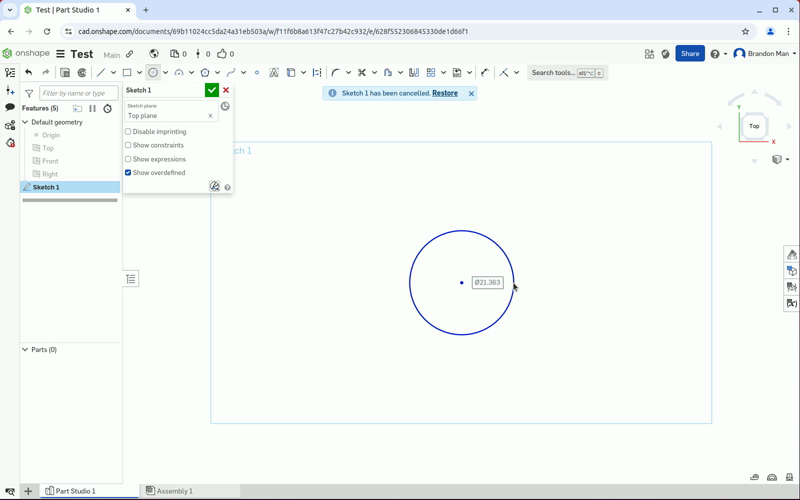
mouse_move(478, 278)
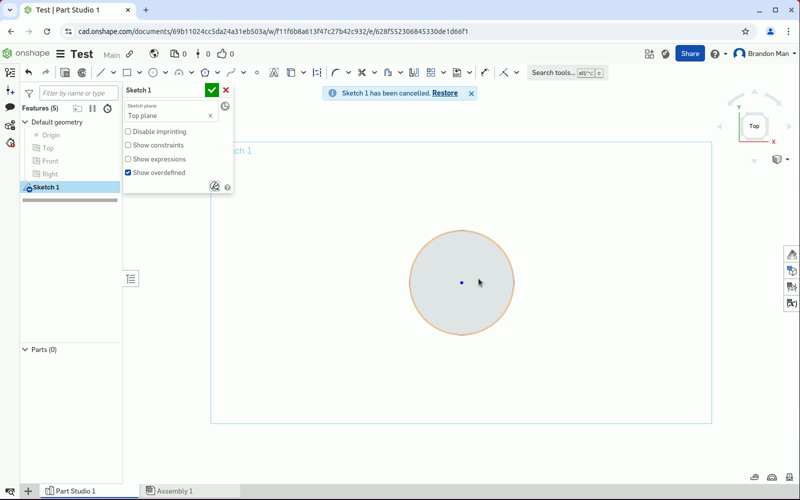
click(478, 278)
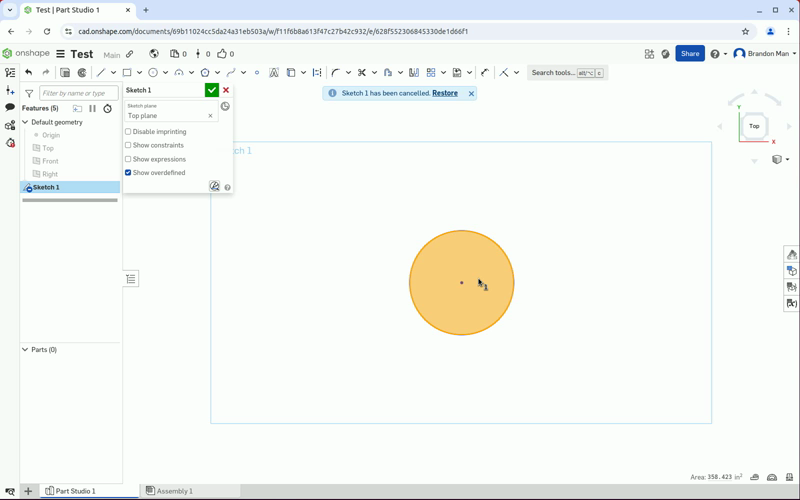
mouse_move(73, 352)
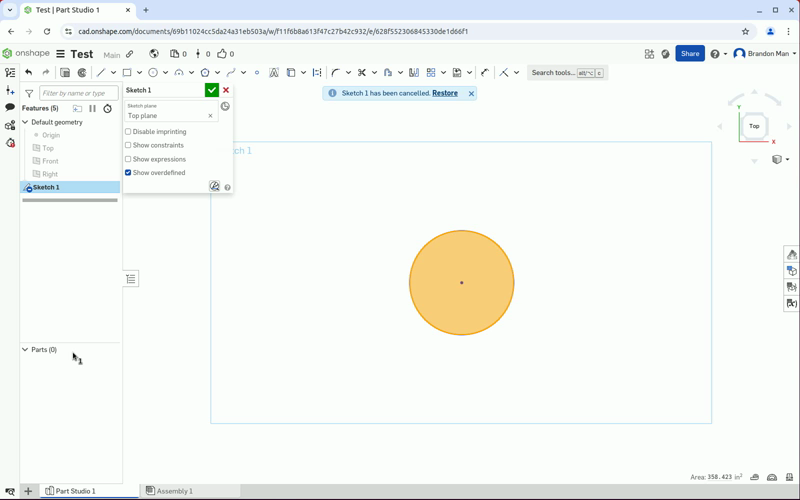
key(shift+y)
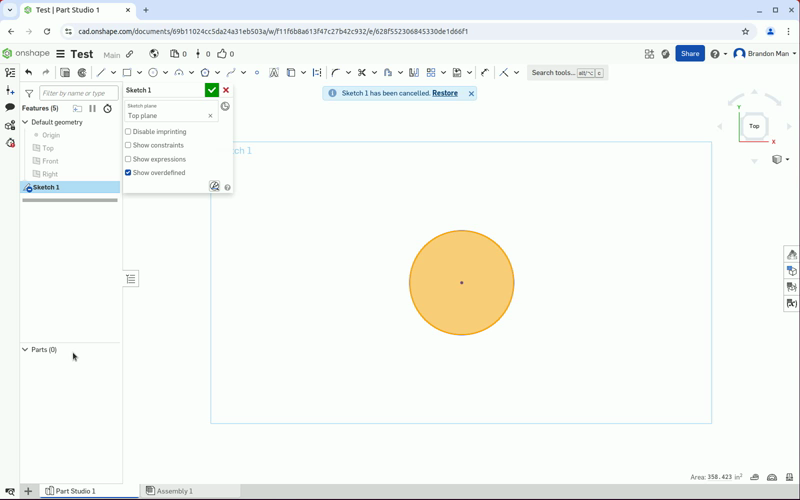
key(shift+e)
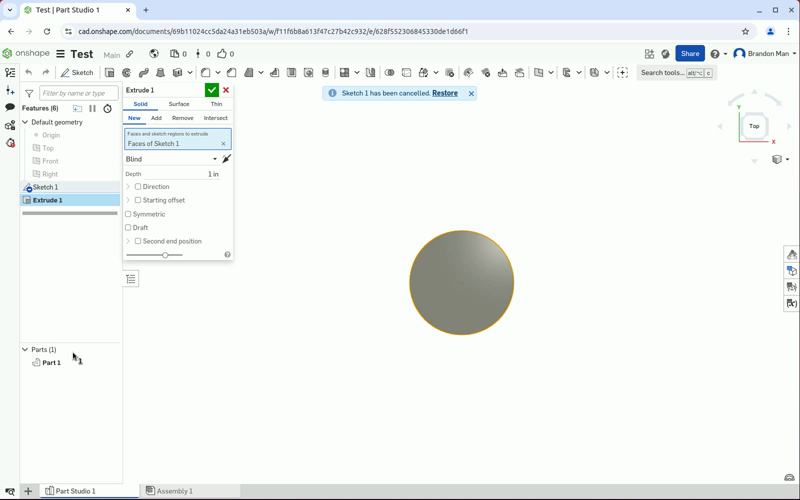
mouse_move(143, 106)
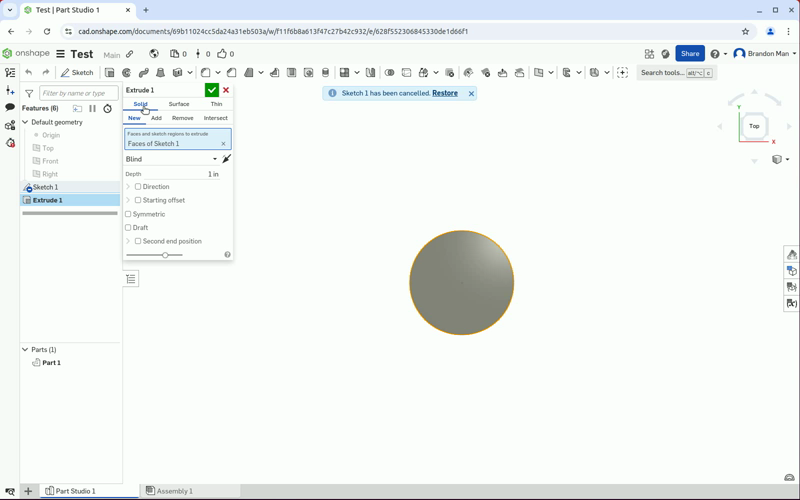
click(143, 106)
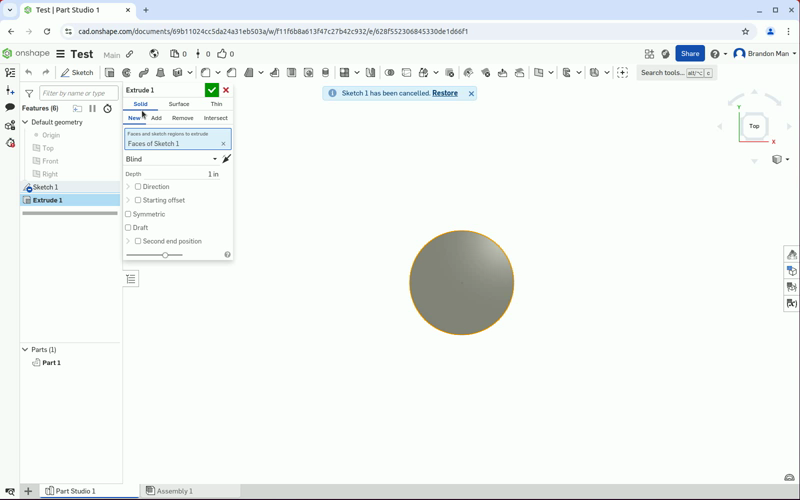
mouse_move(137, 120)
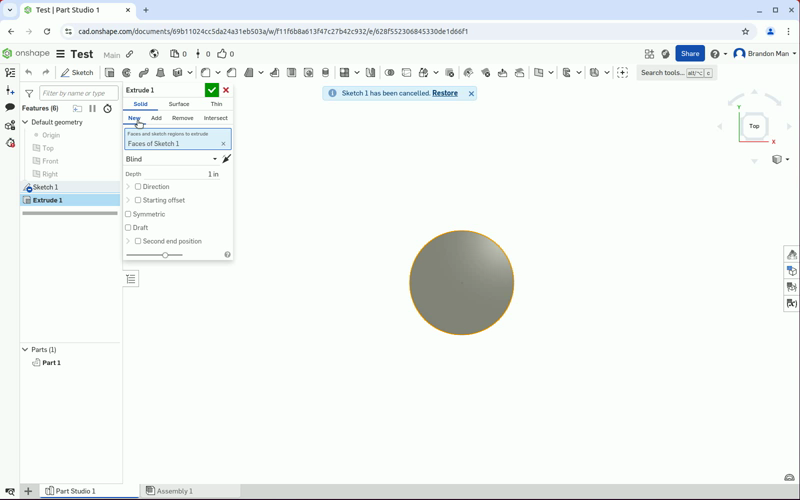
click(137, 120)
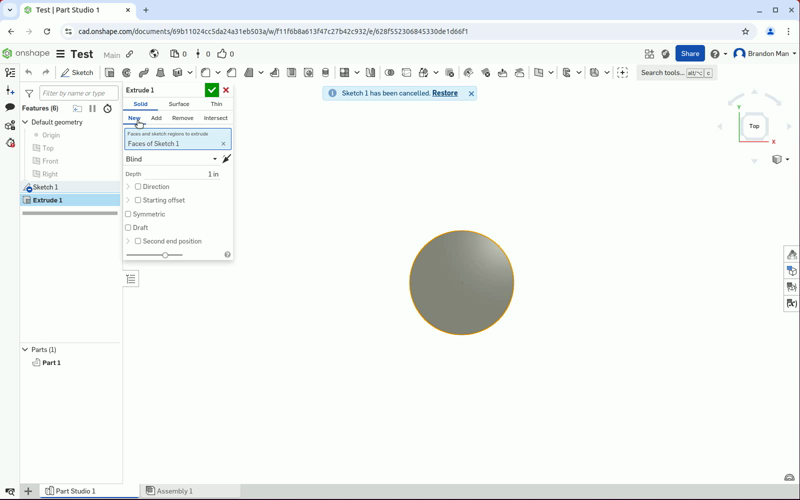
key(tab, 4)
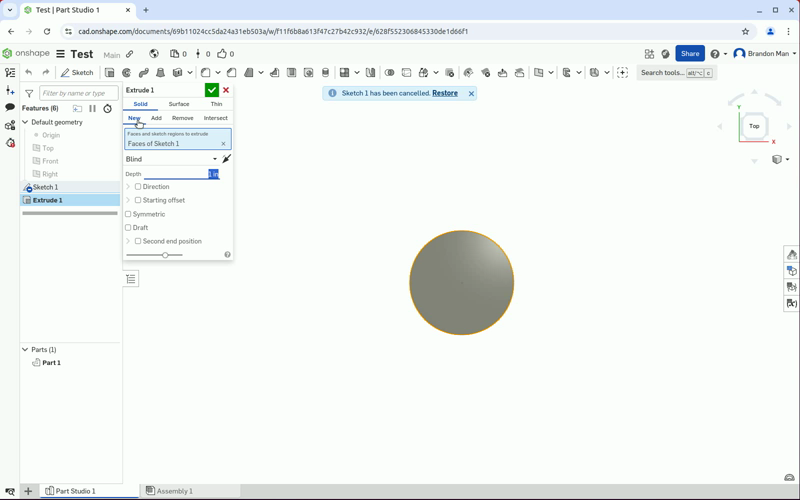
text(1.685)
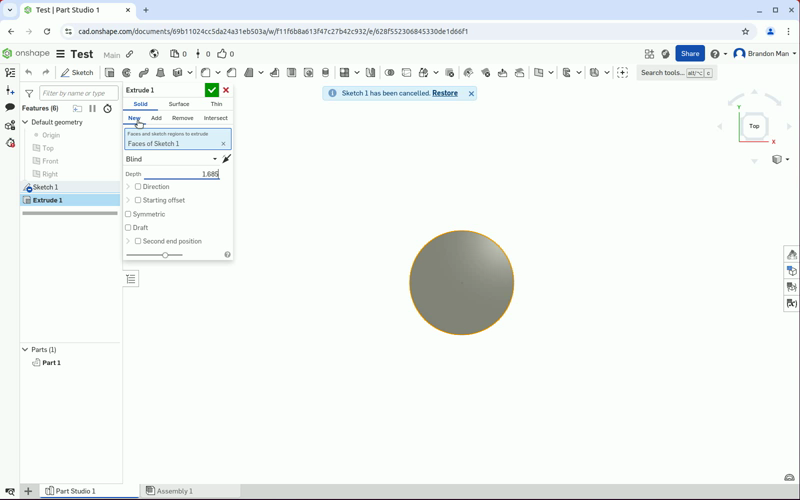
key(enter)
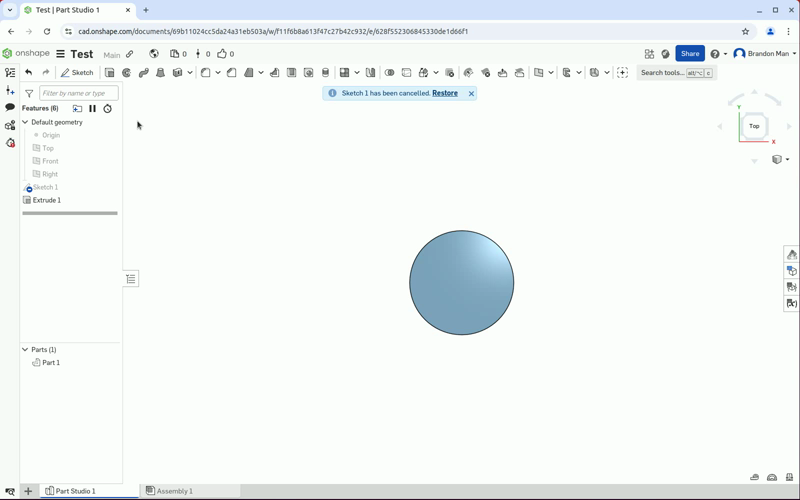
key(shift+h)
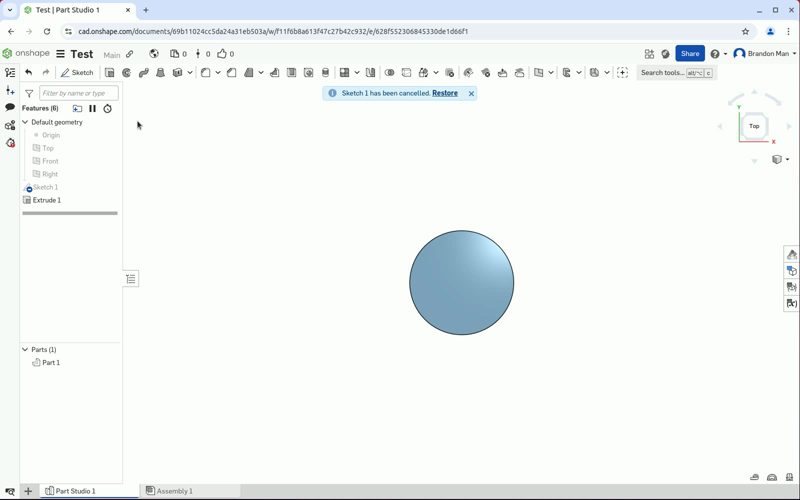
key(shift+h)
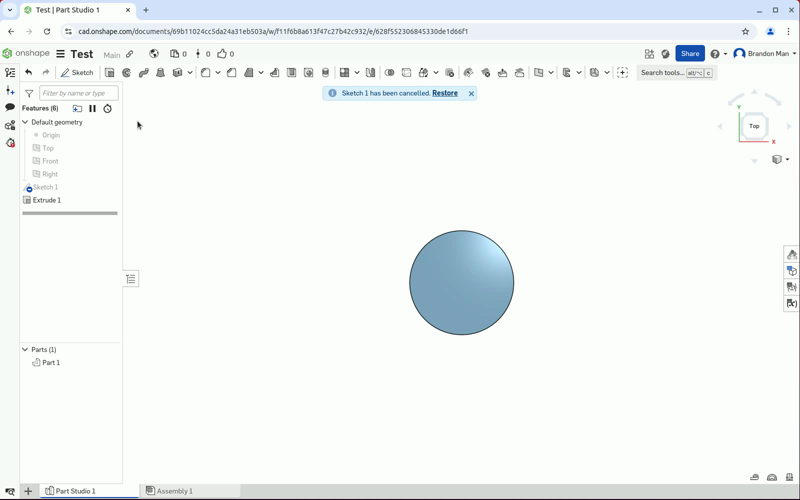
mouse_move(73, 189)
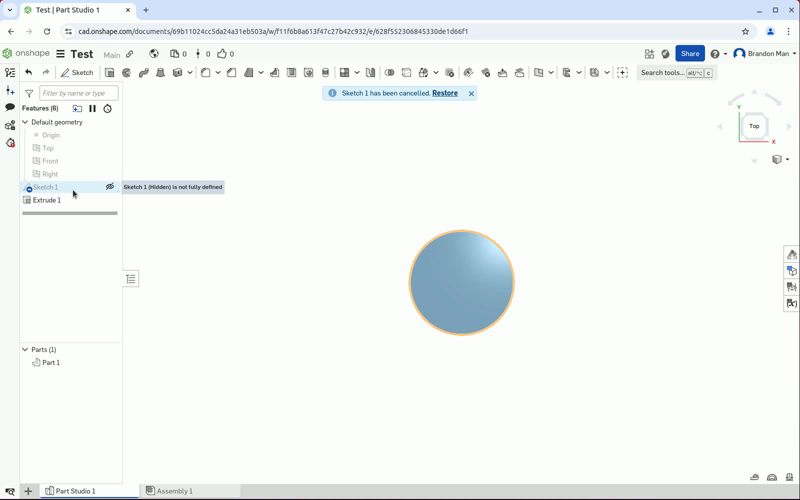
click(73, 189)
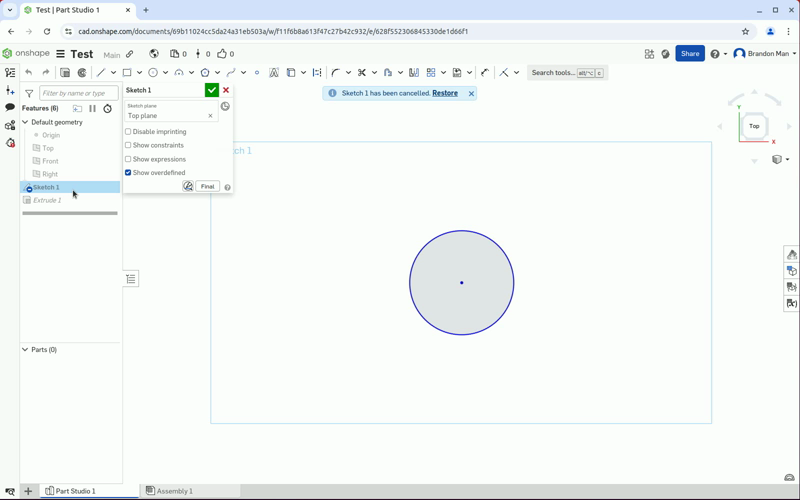
mouse_move(229, 92)
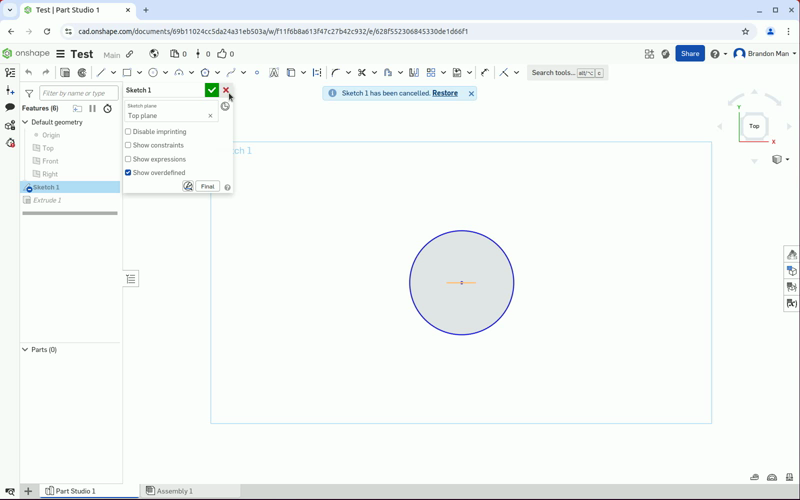
click(229, 92)
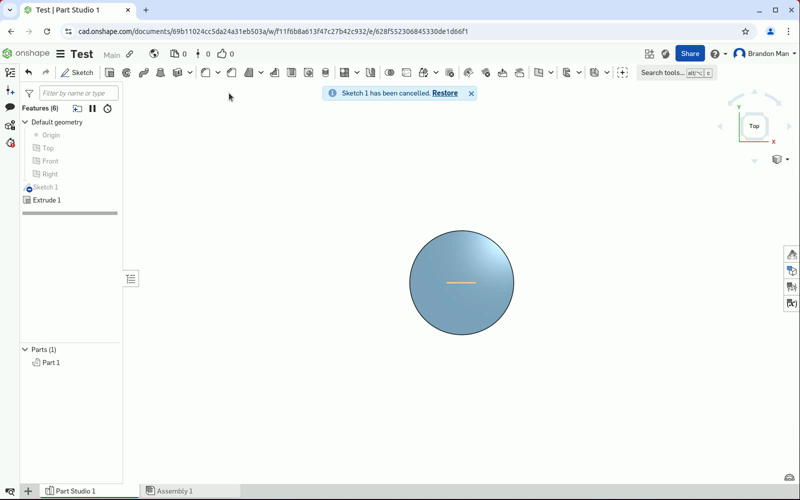
mouse_move(541, 75)
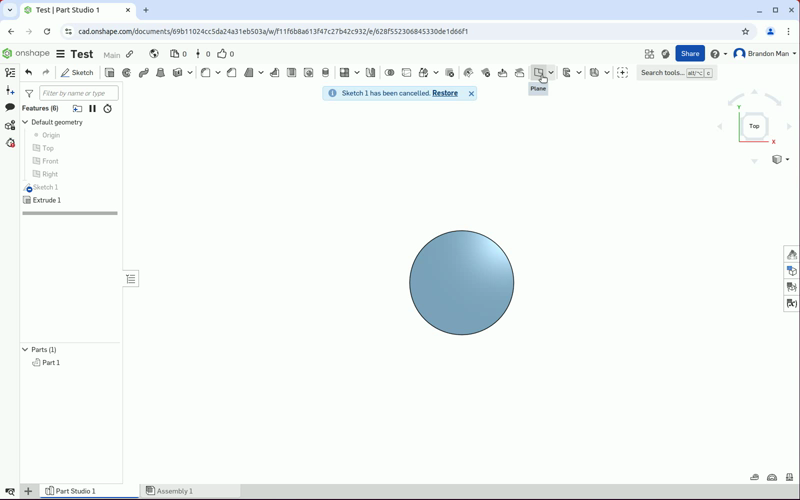
click(541, 75)
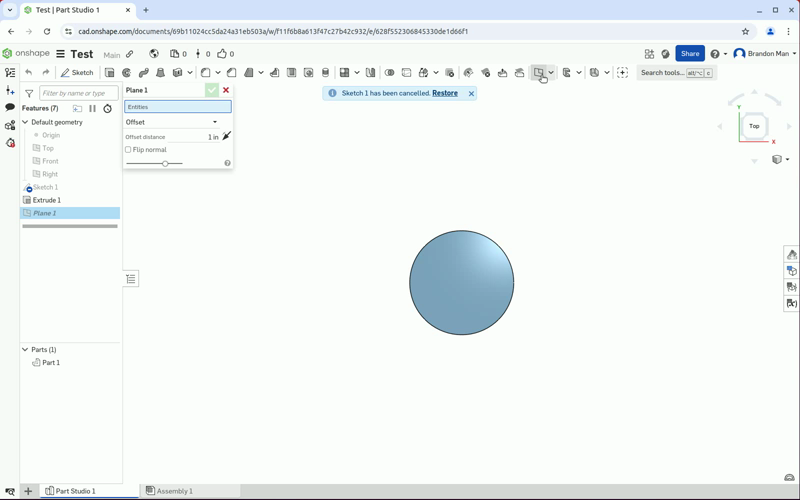
mouse_move(73, 150)
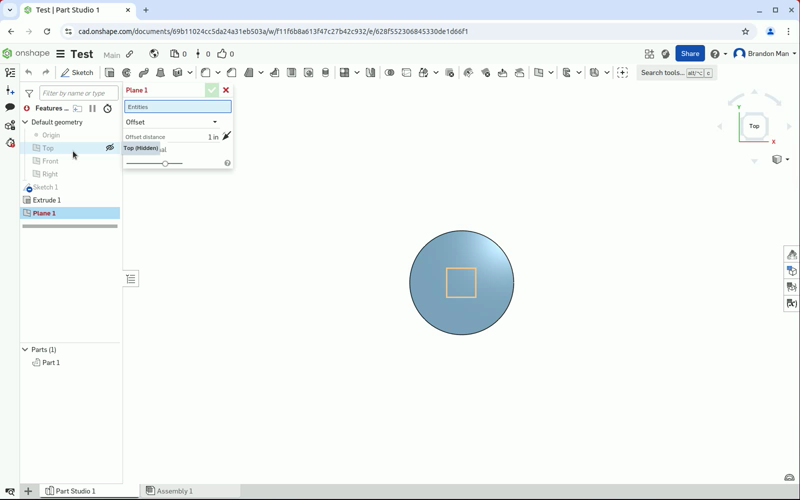
click(73, 150)
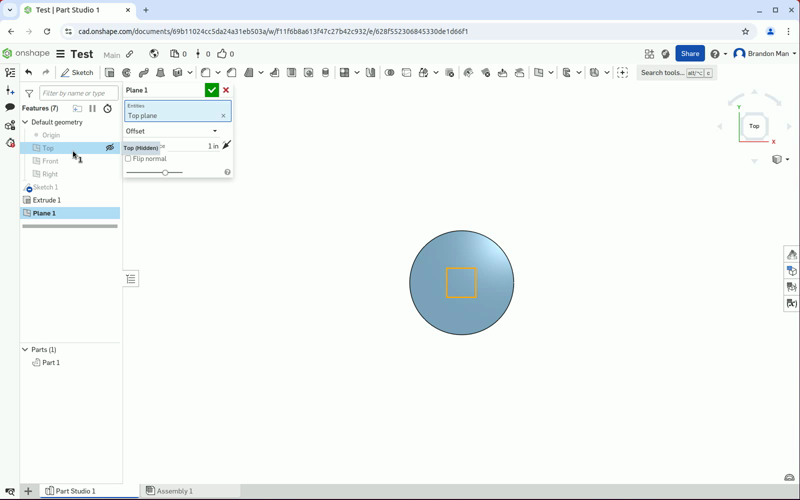
key(tab, 2)
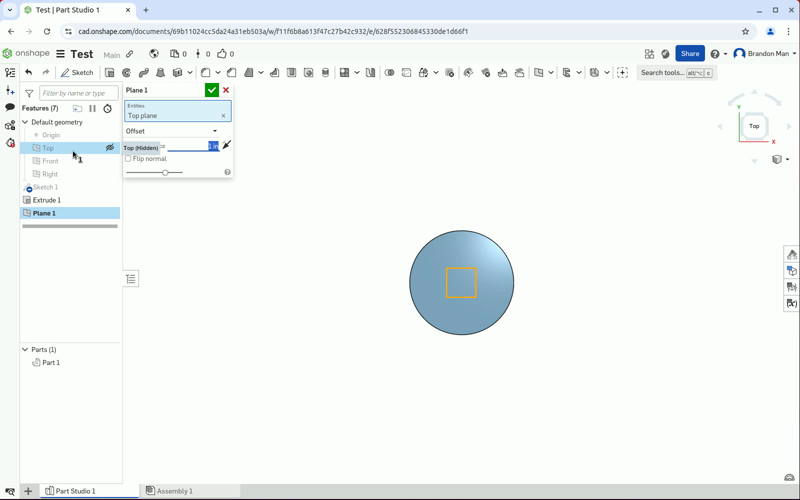
text(1.695)
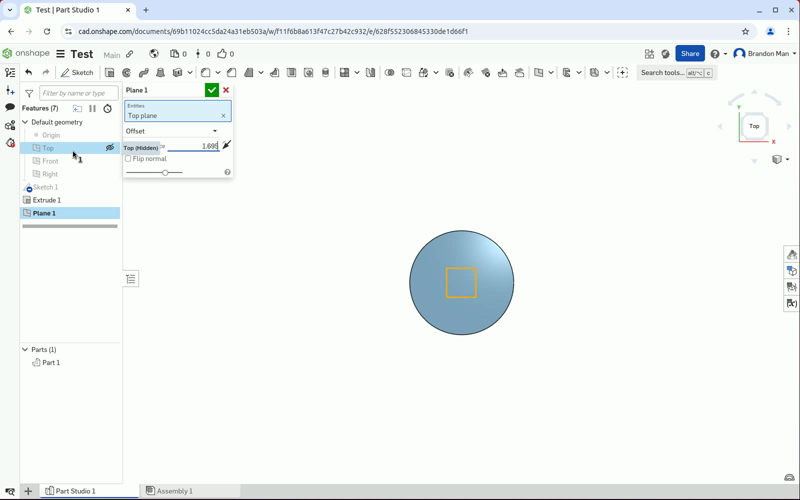
key(enter, 2)
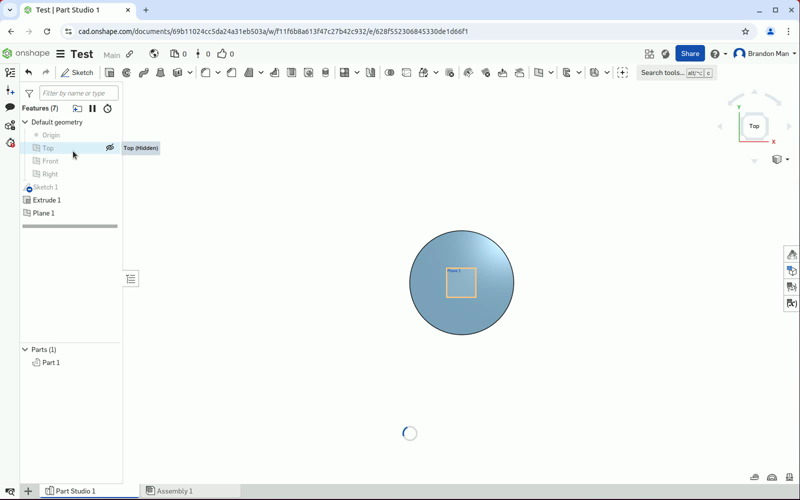
key(shift+s)
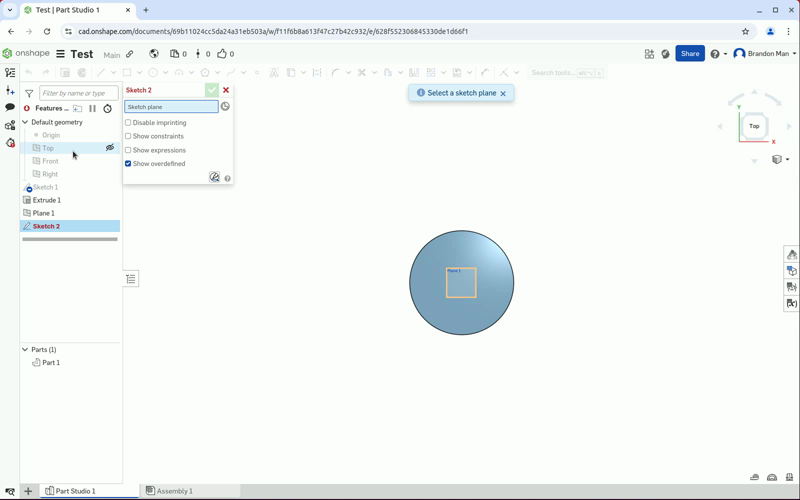
mouse_move(73, 215)
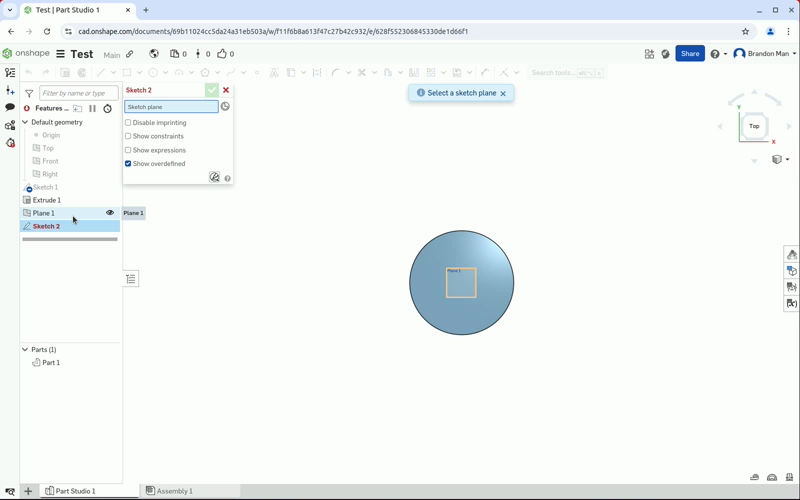
click(73, 215)
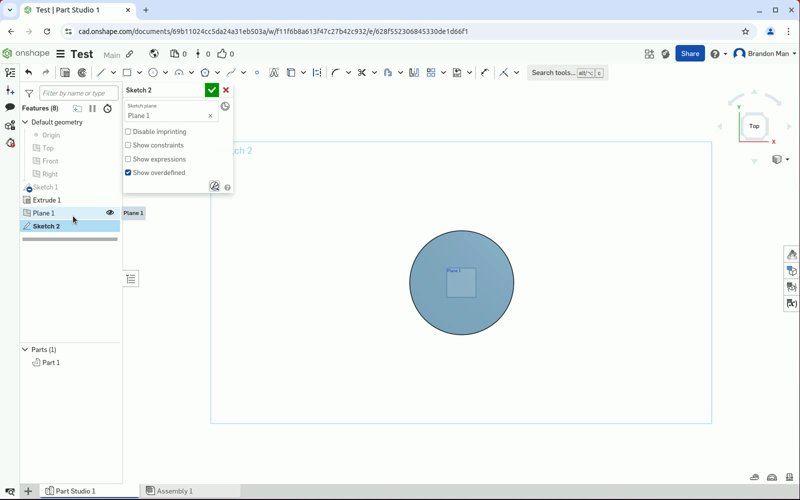
mouse_move(73, 352)
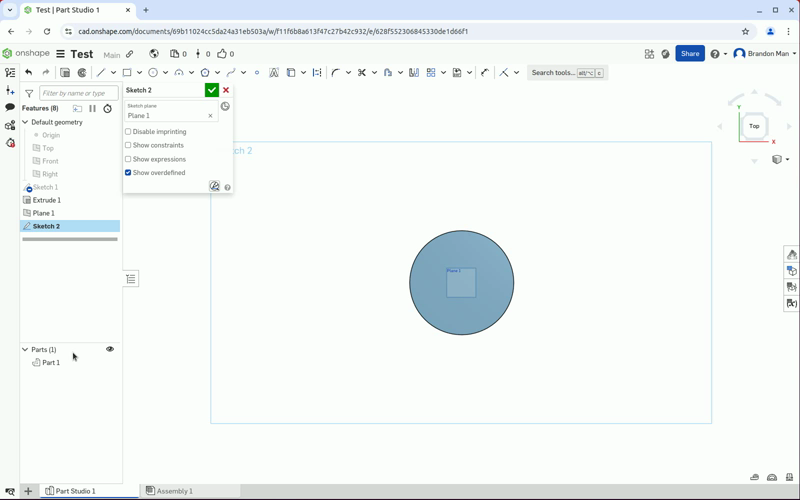
key(y)
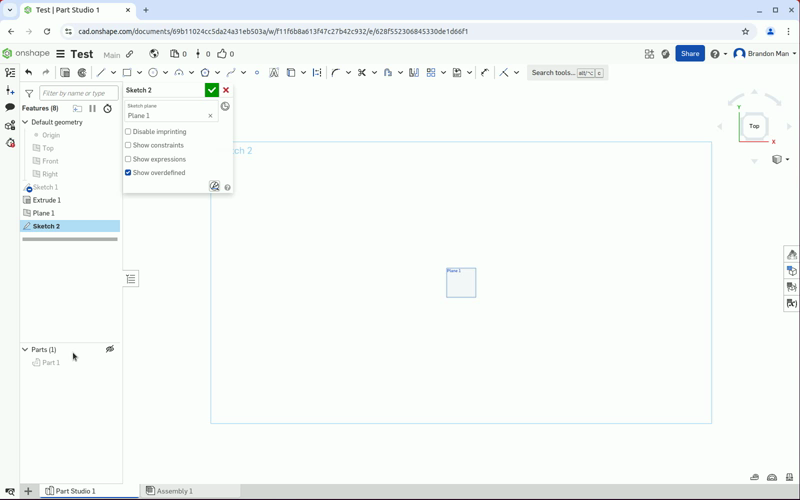
key(c)
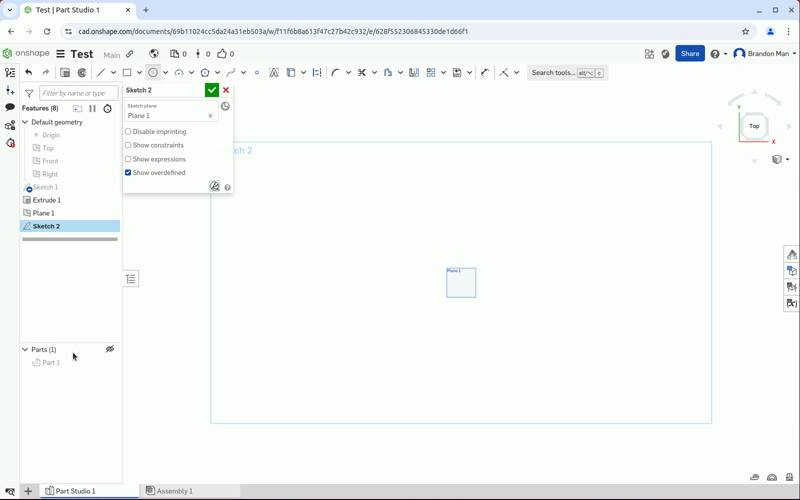
key_down(shift)
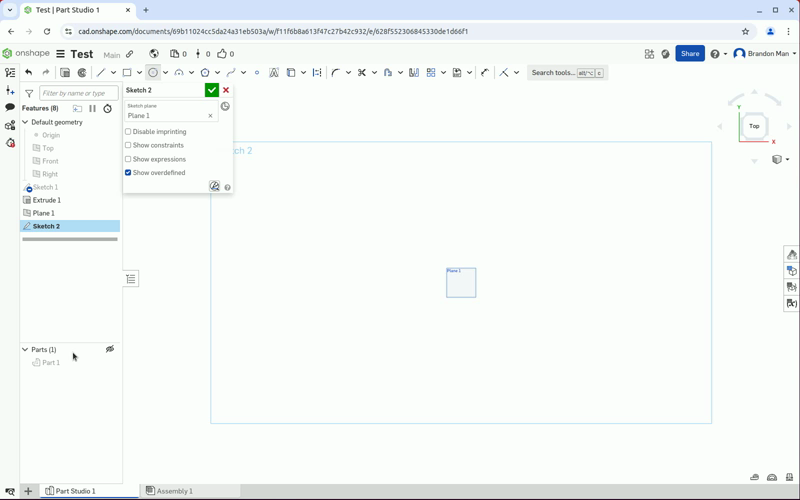
mouse_move(461, 282)
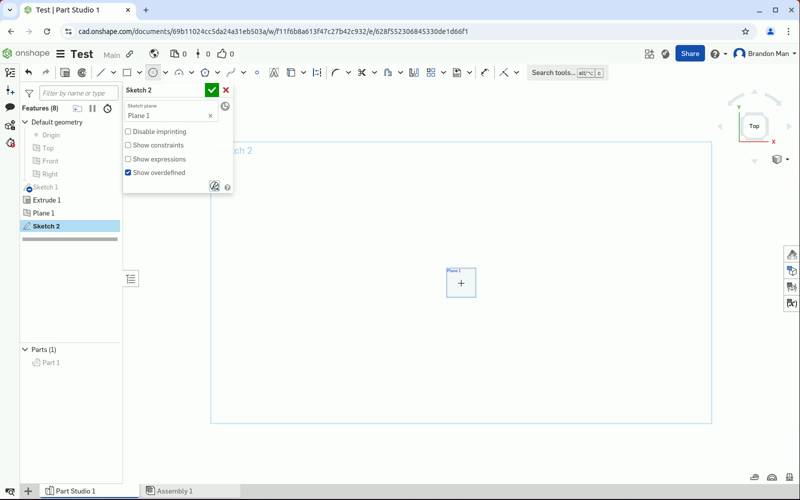
click(461, 282)
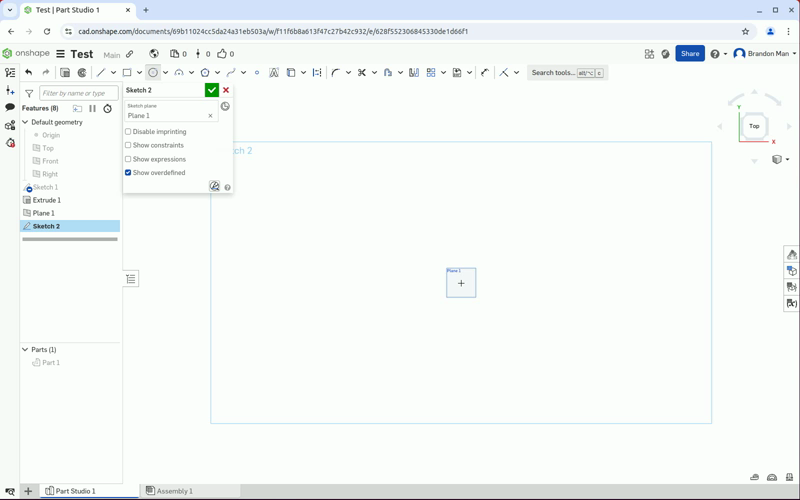
key_up(shift)
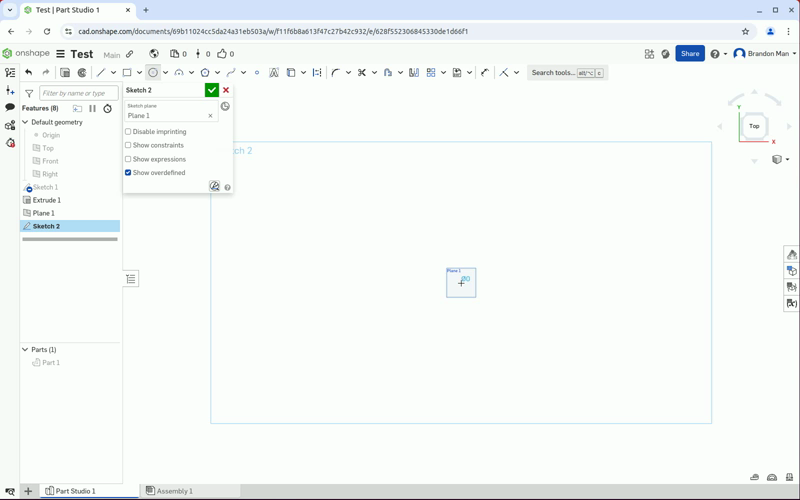
mouse_move(505, 282)
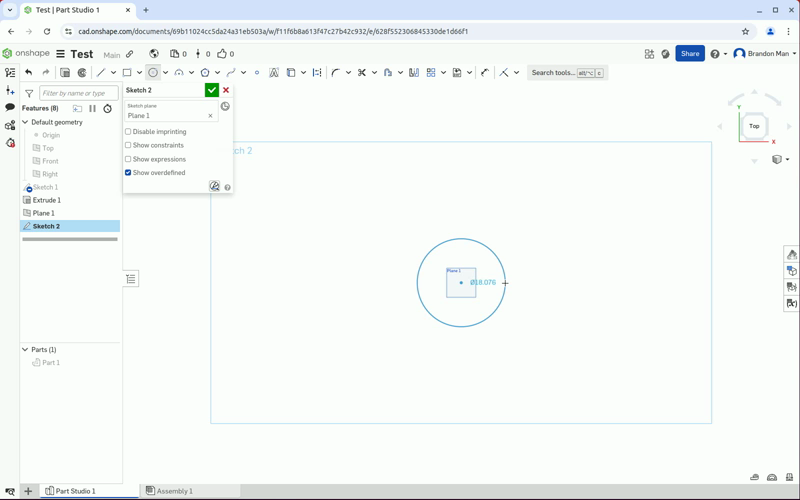
click(505, 282)
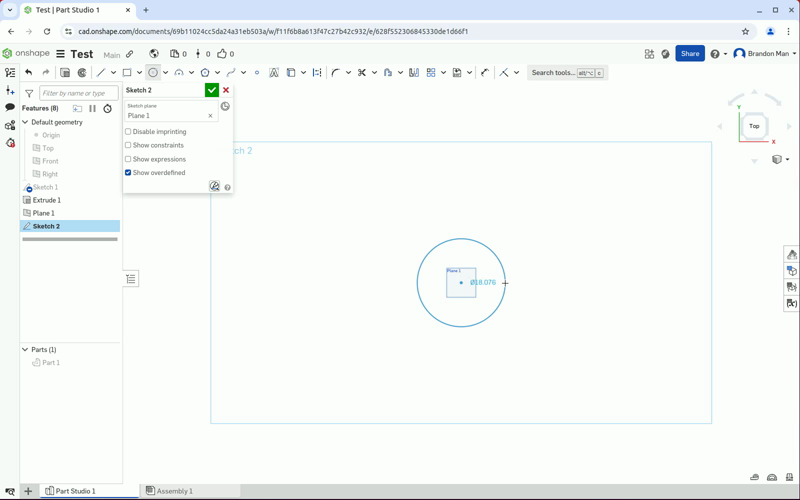
key(esc)
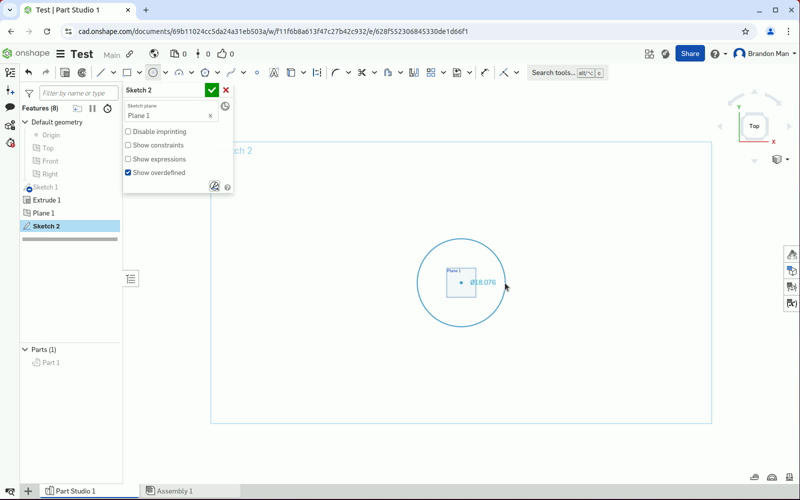
mouse_move(436, 257)
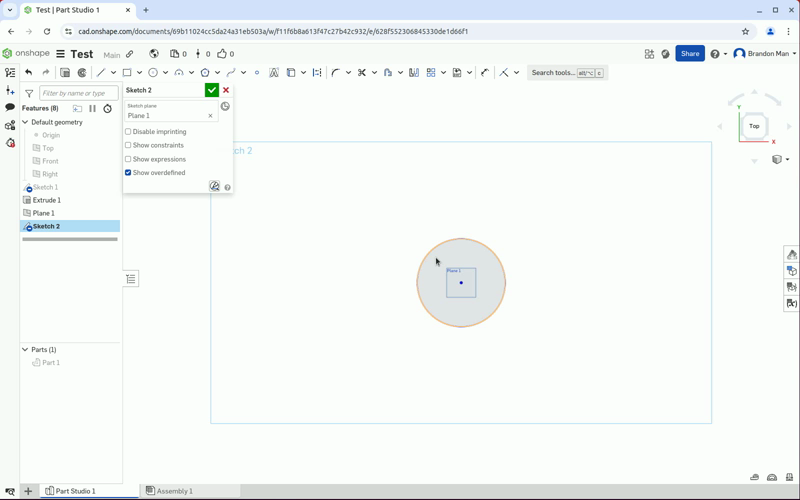
click(436, 257)
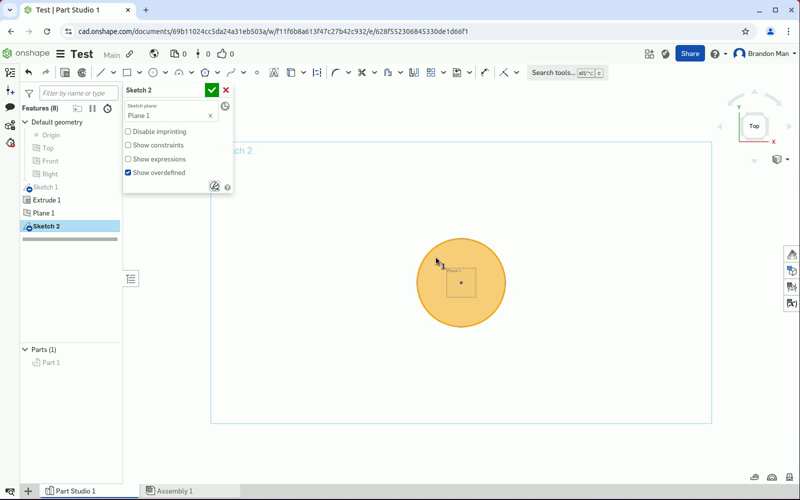
mouse_move(73, 352)
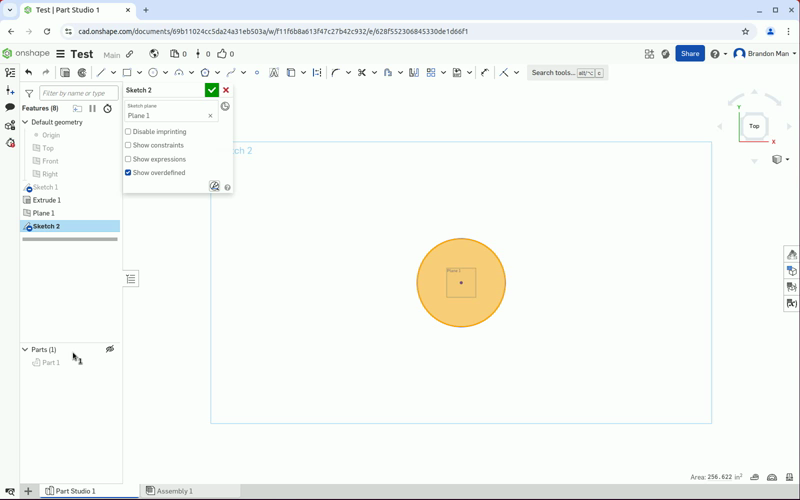
key(shift+y)
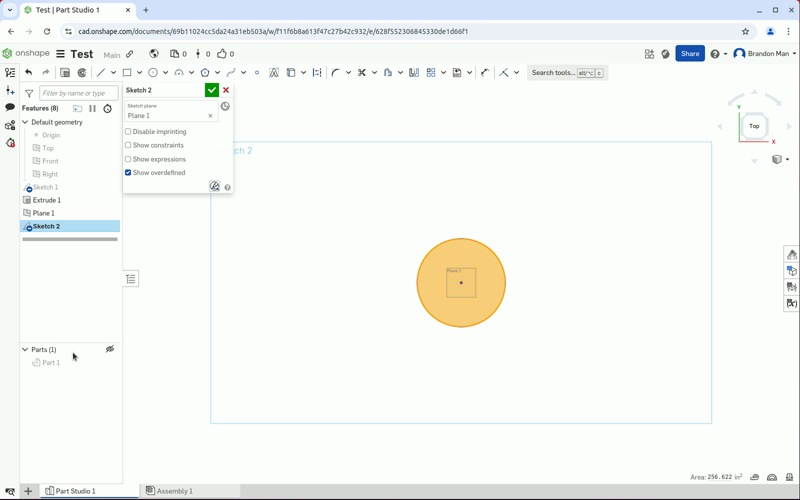
key(shift+e)
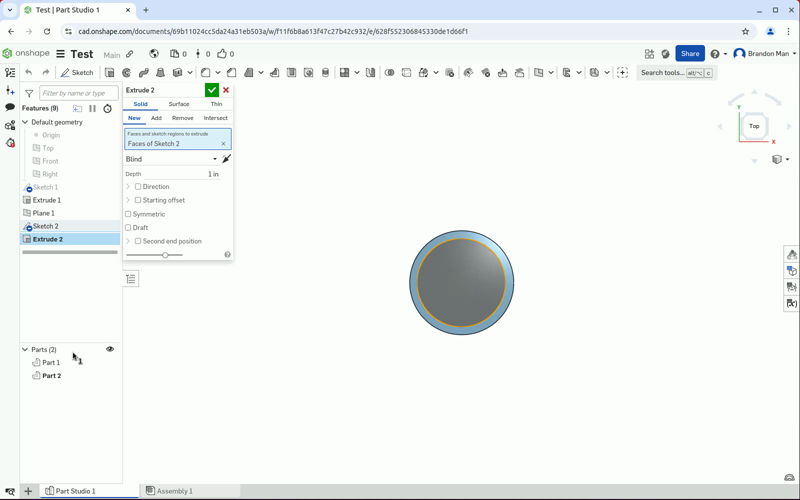
mouse_move(143, 106)
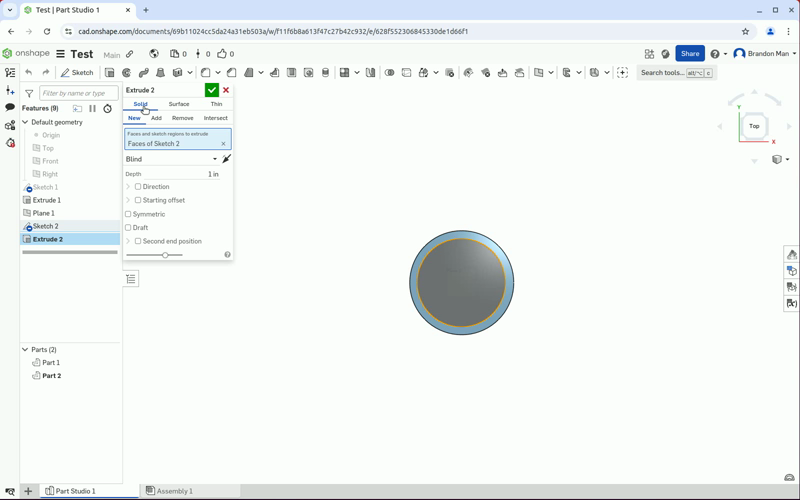
click(143, 106)
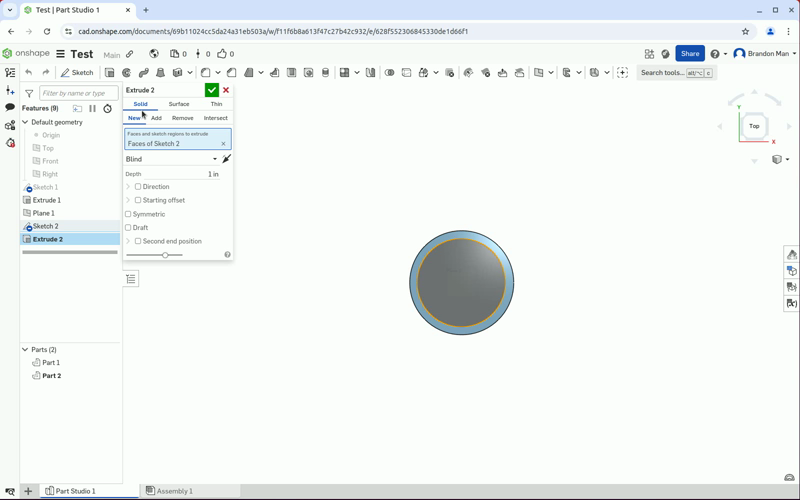
mouse_move(137, 120)
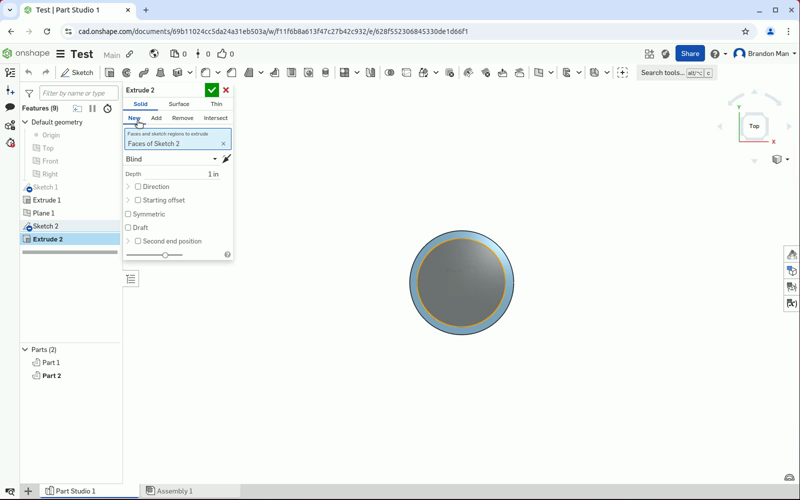
click(137, 120)
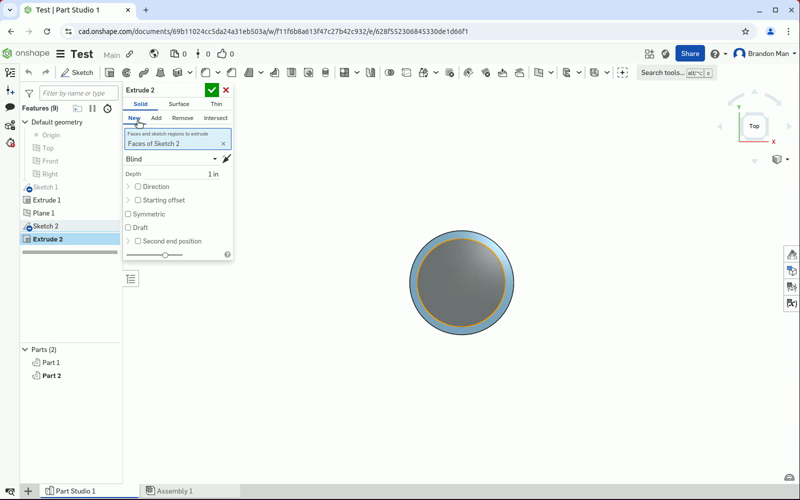
key(tab, 4)
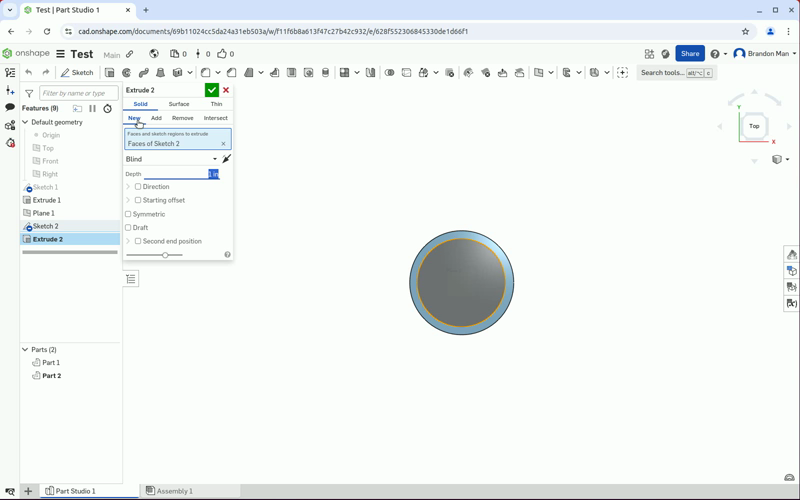
text(17.813)
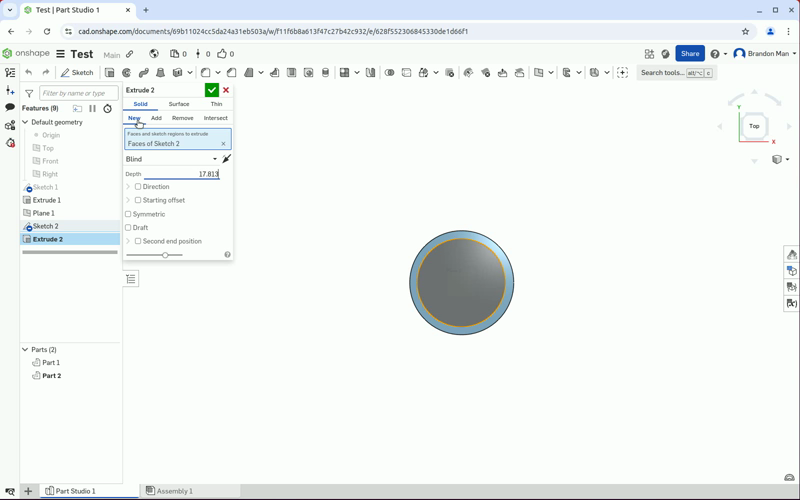
key(enter)
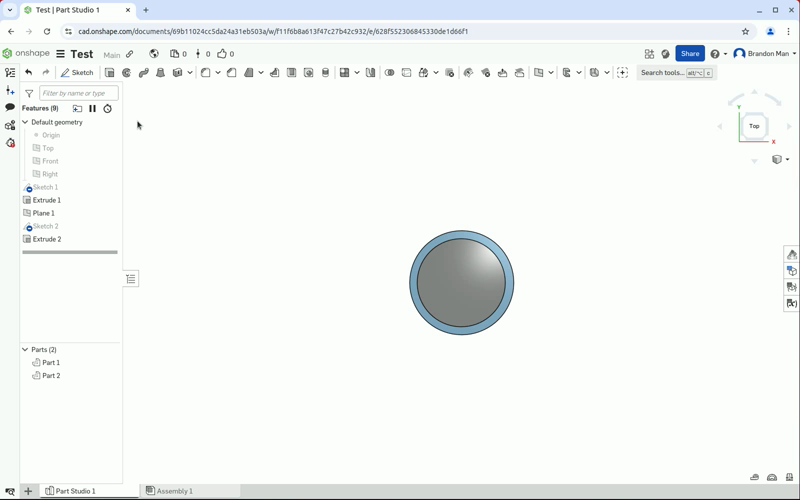
key(shift+h)
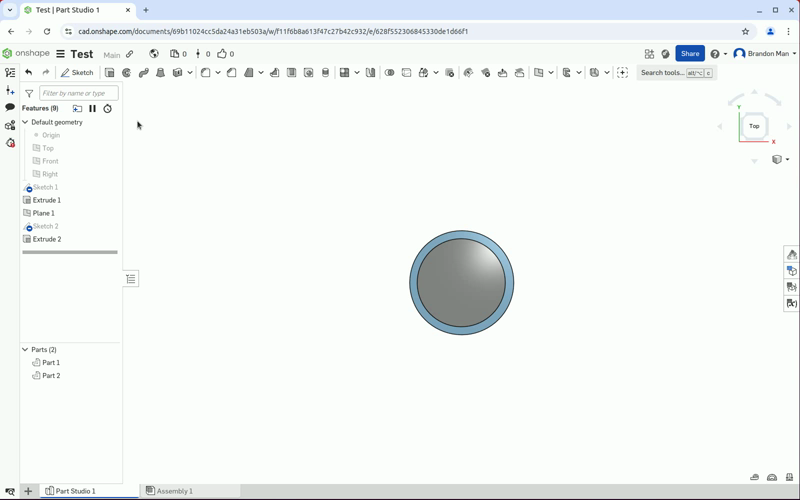
key(shift+h)
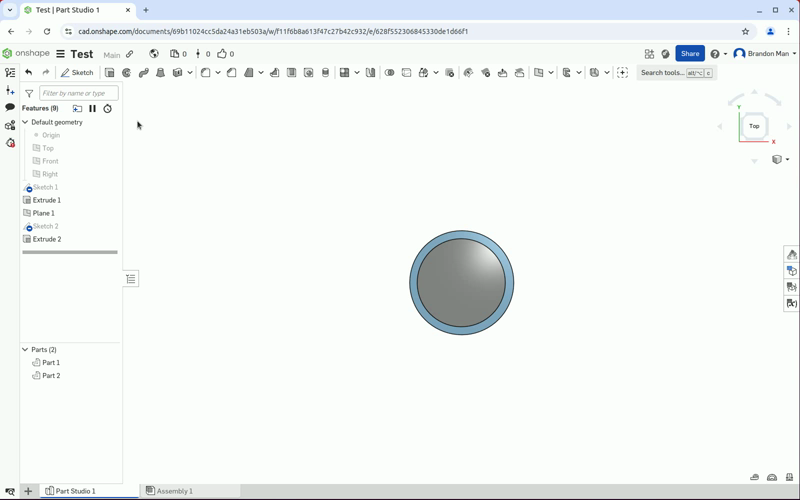
mouse_move(73, 189)
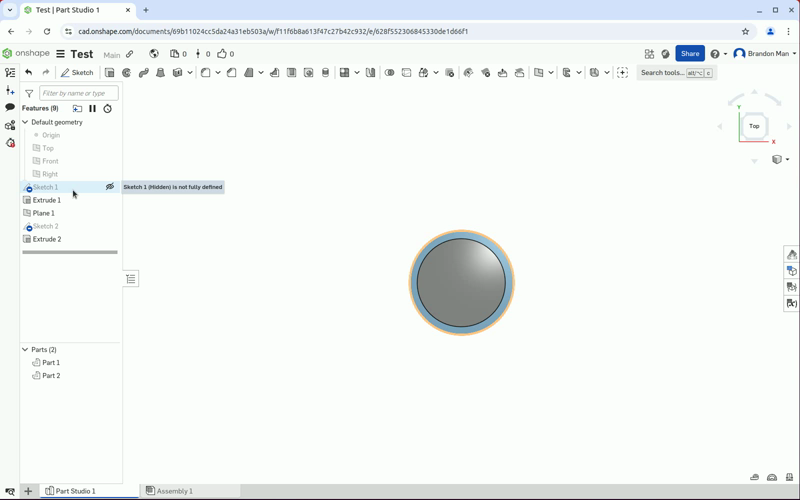
click(73, 189)
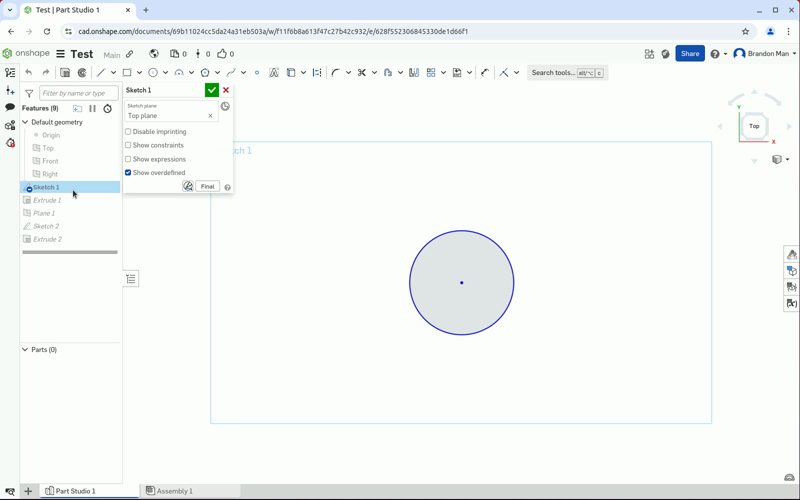
mouse_move(229, 92)
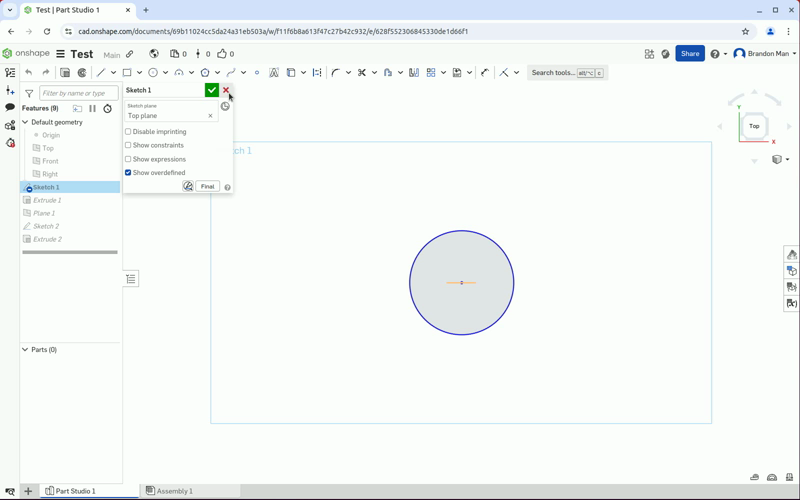
click(229, 92)
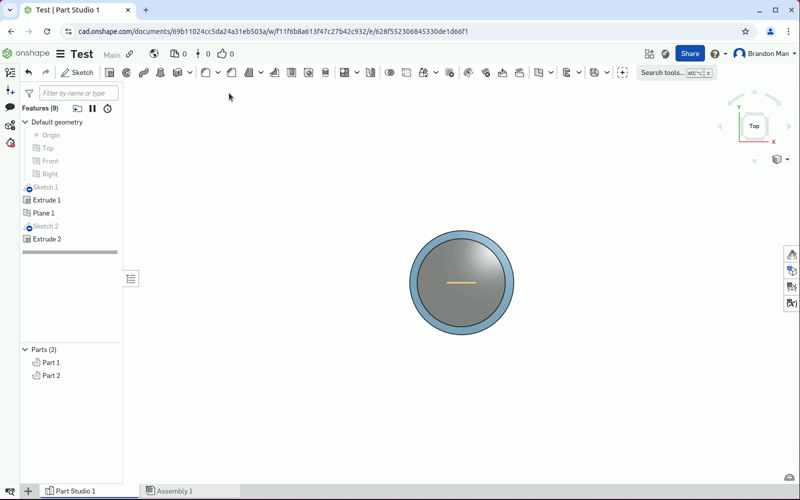
mouse_move(541, 75)
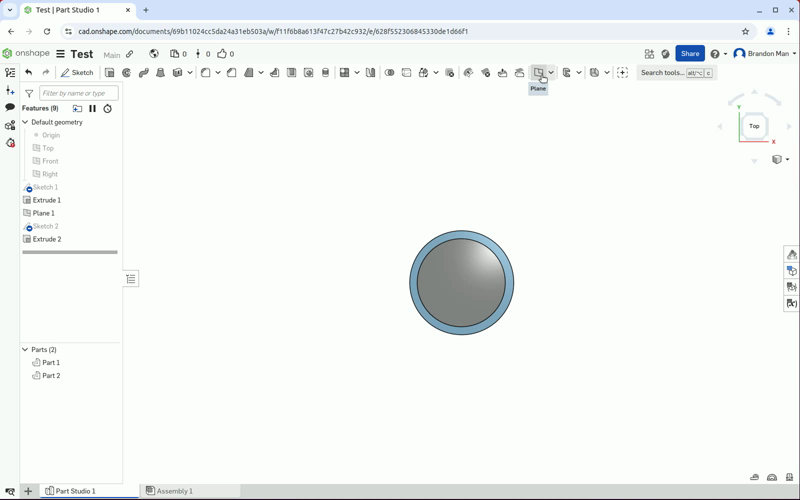
click(541, 75)
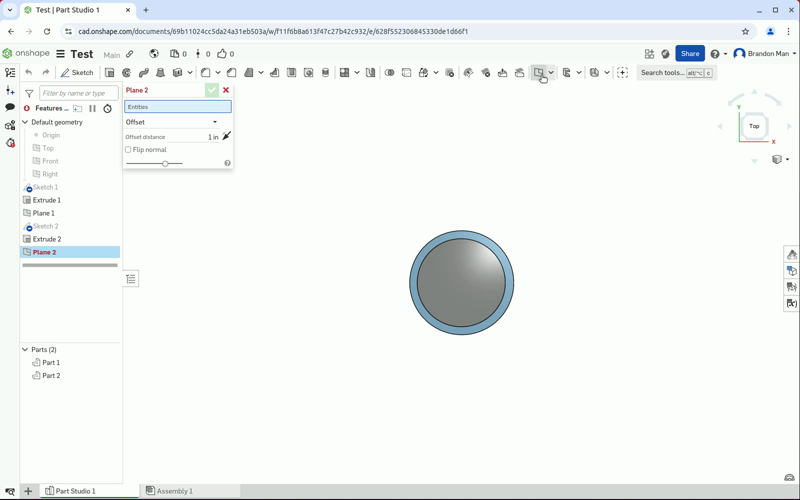
mouse_move(73, 150)
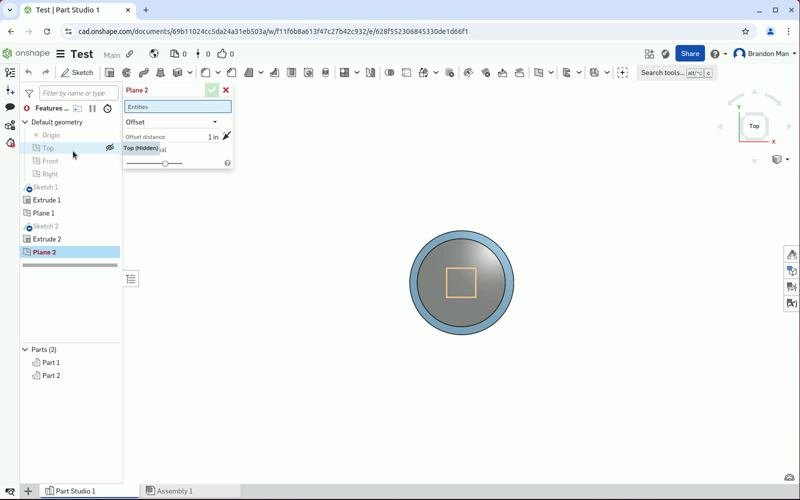
click(73, 150)
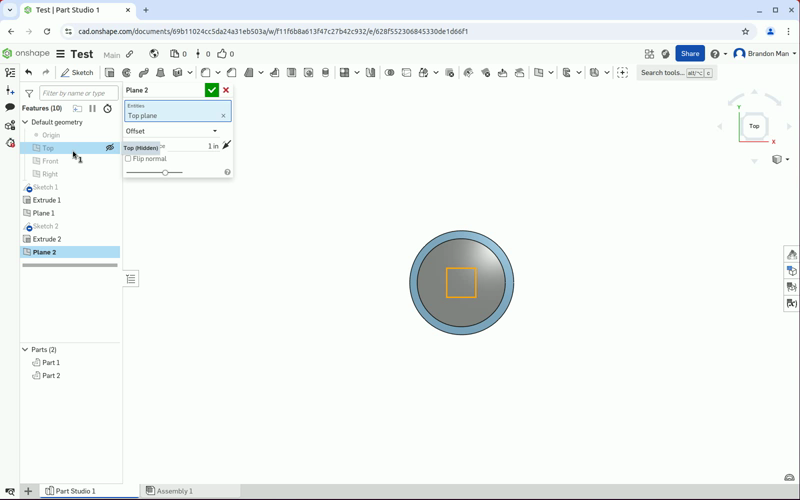
key(tab, 2)
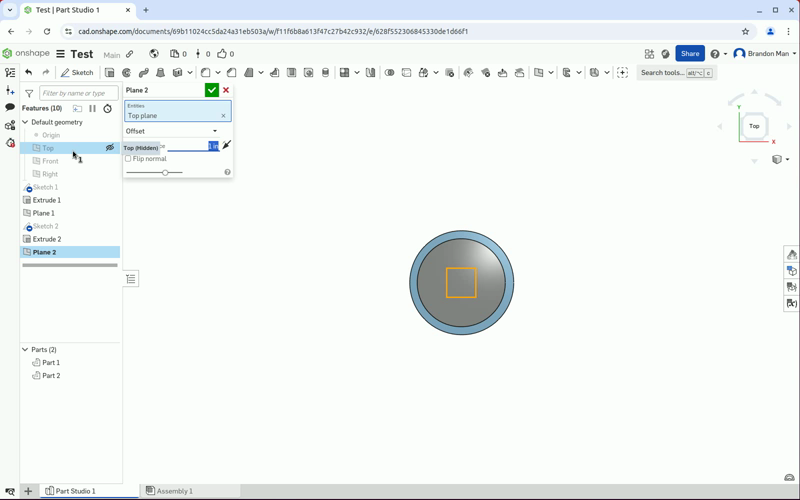
text(19.503)
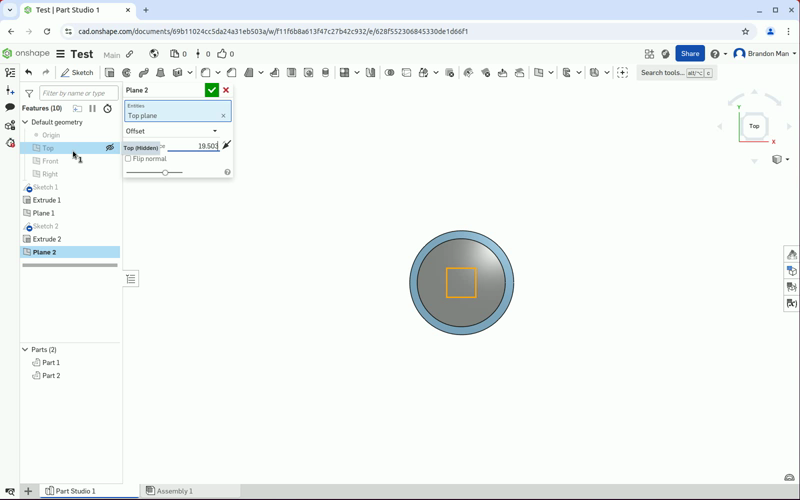
key(enter, 2)
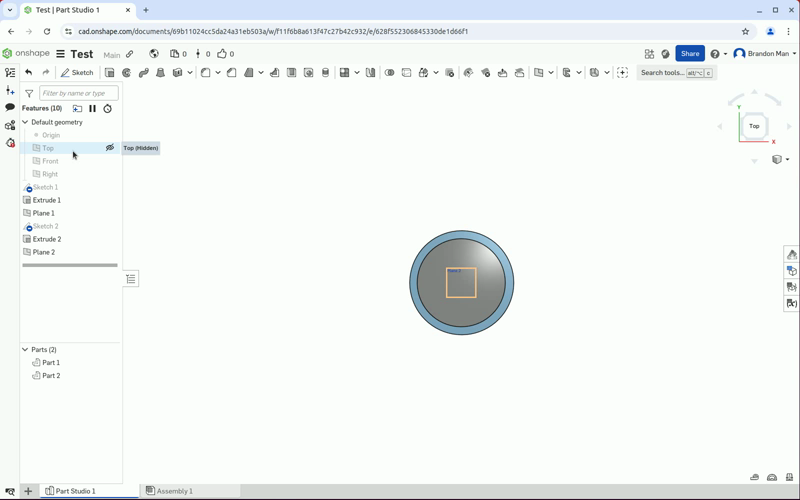
key(shift+s)
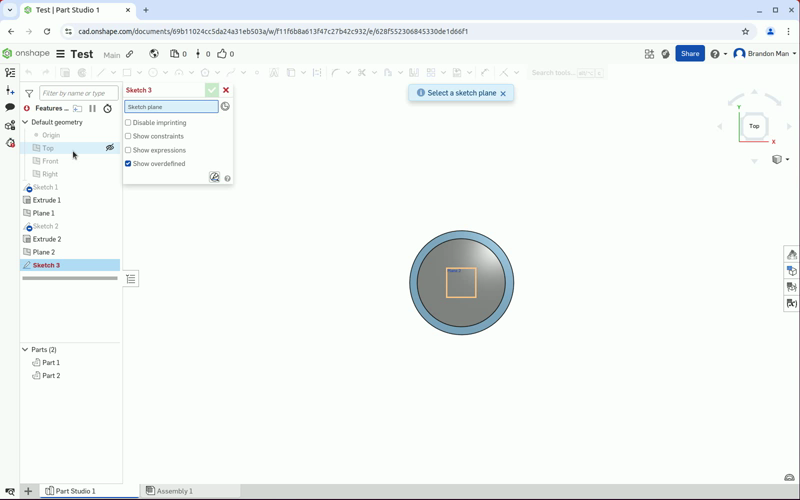
mouse_move(73, 254)
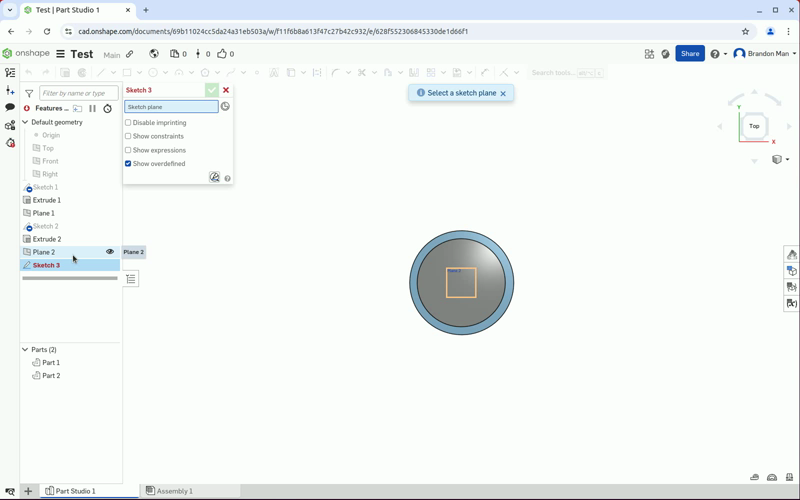
click(73, 254)
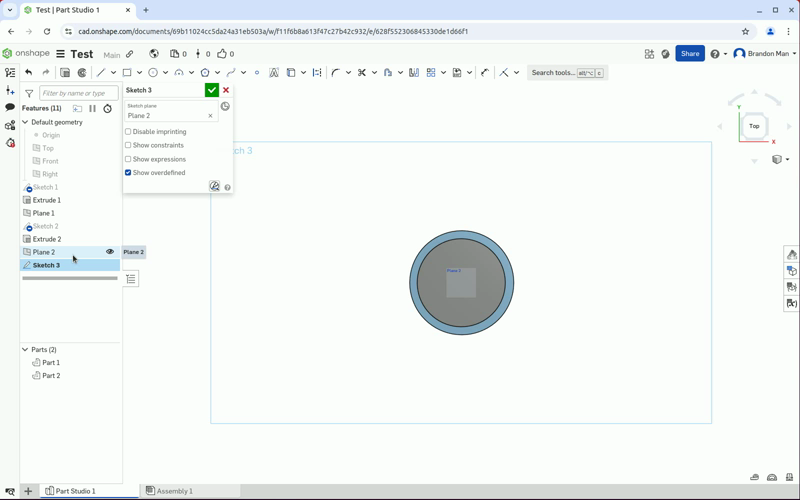
mouse_move(73, 352)
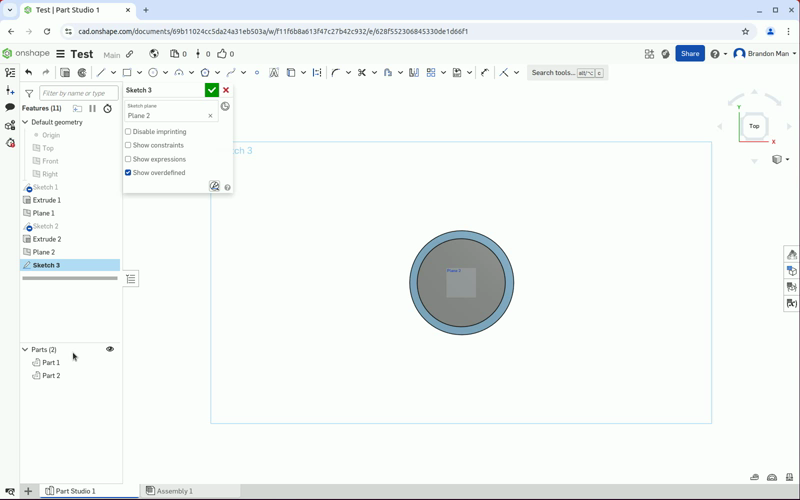
key(y)
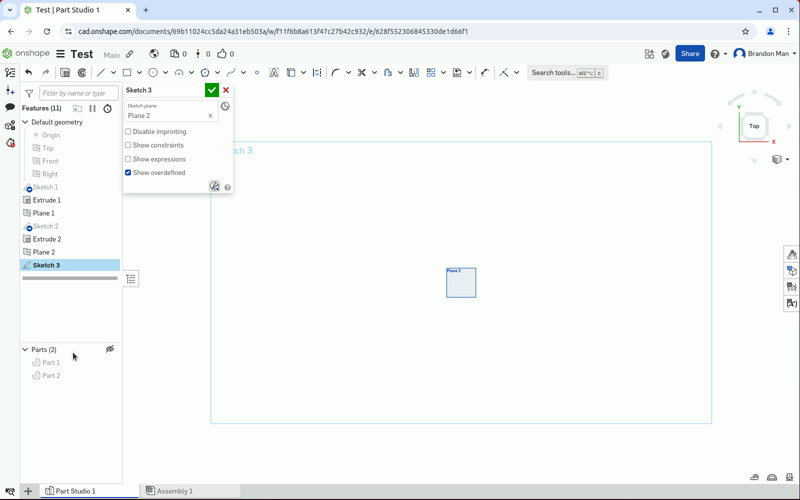
key(c)
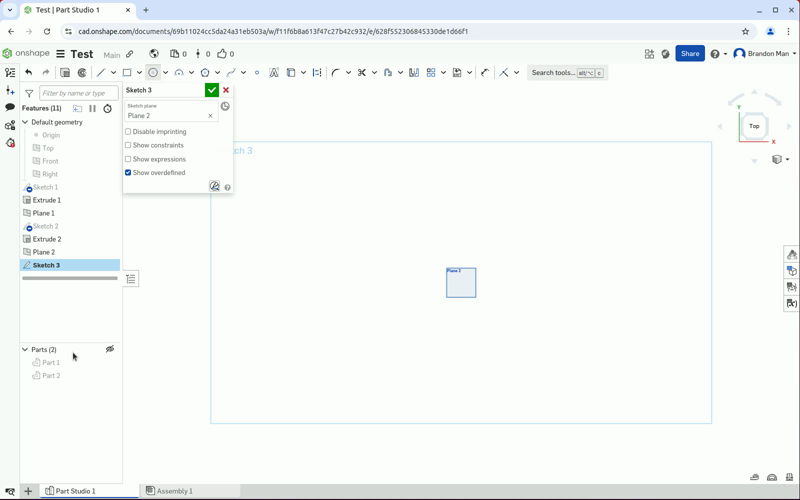
key_down(shift)
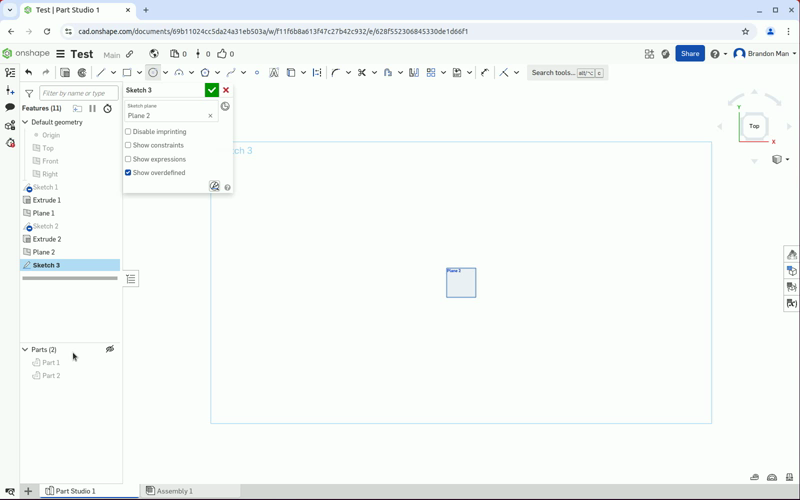
mouse_move(461, 282)
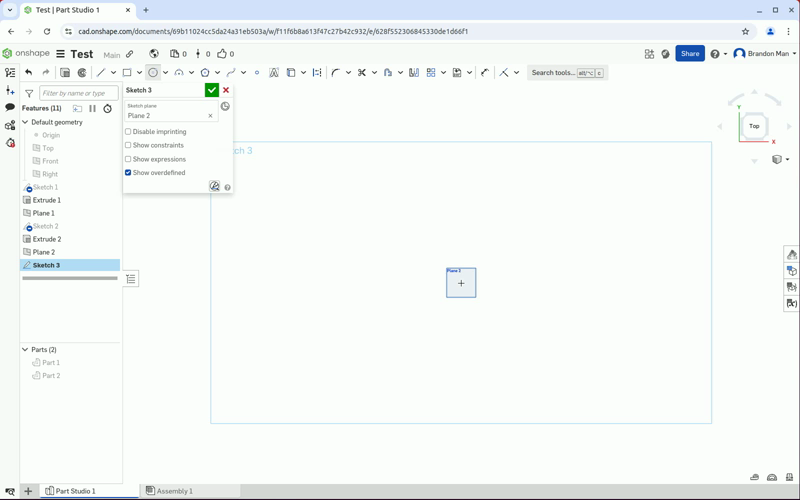
click(461, 282)
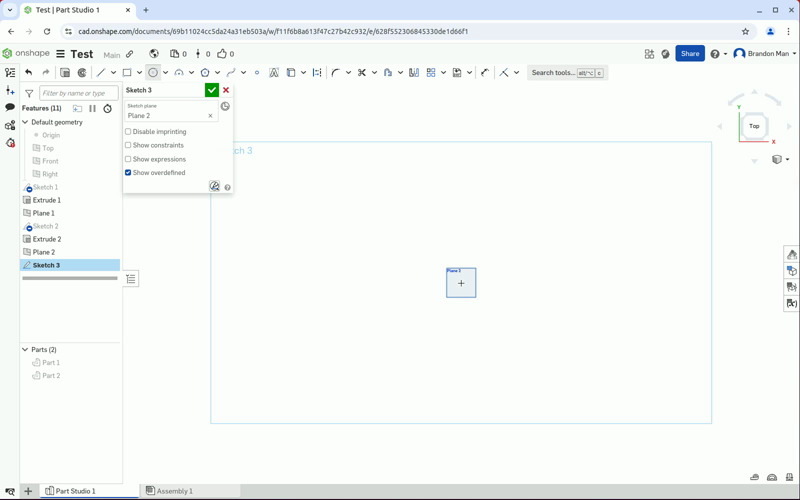
key_up(shift)
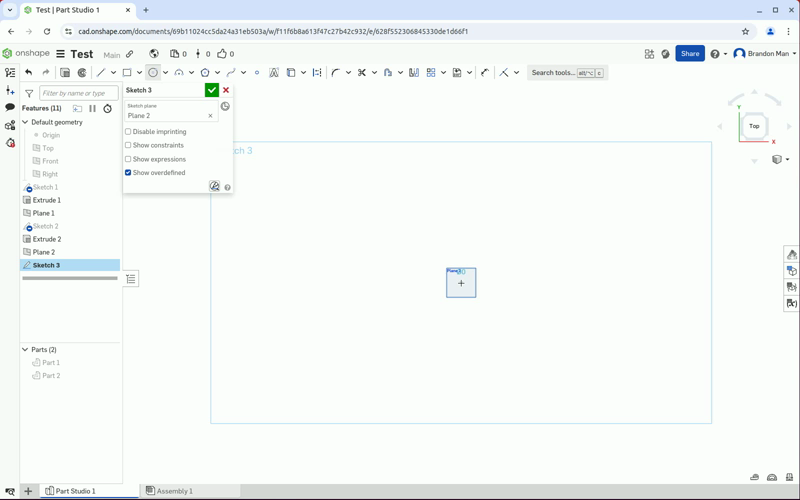
mouse_move(479, 282)
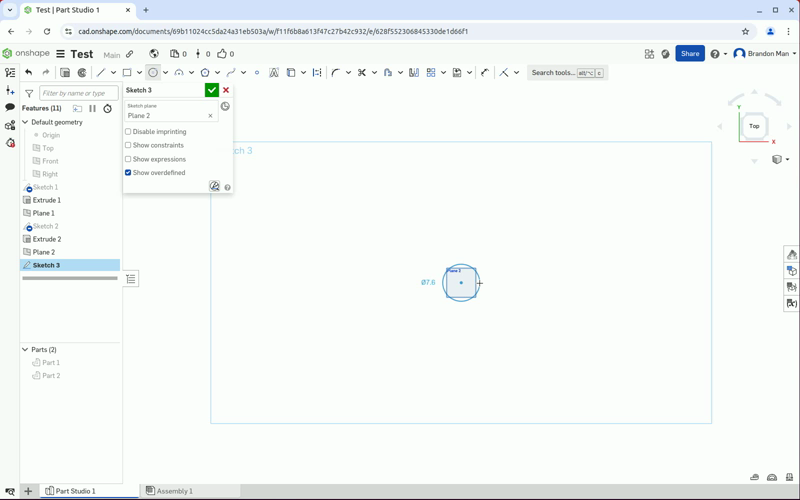
click(479, 282)
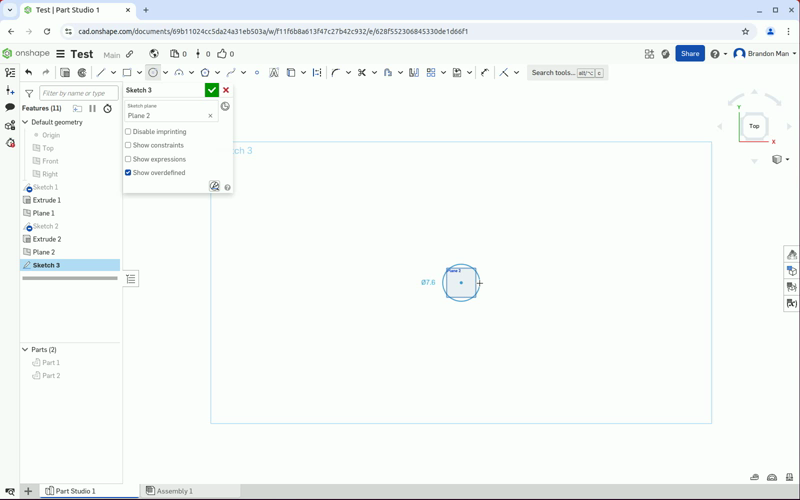
key(esc)
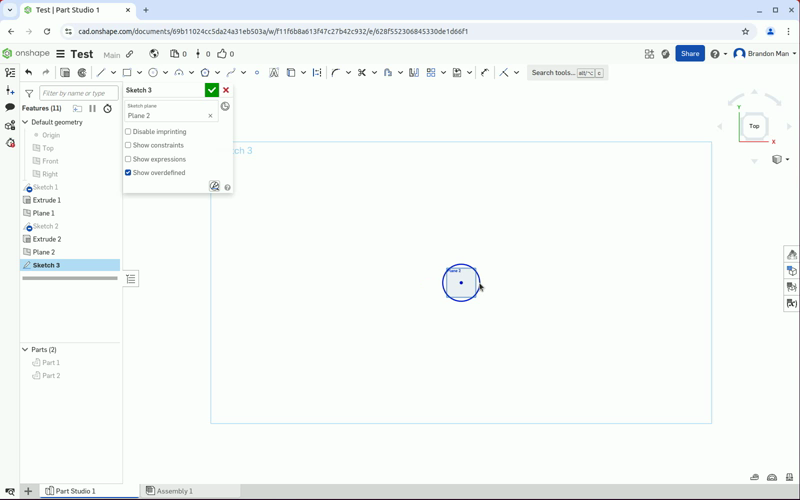
mouse_move(463, 265)
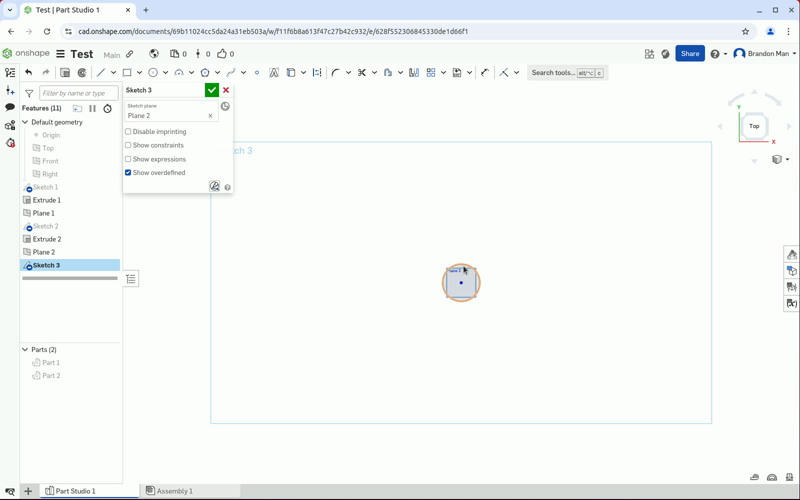
scroll(6)
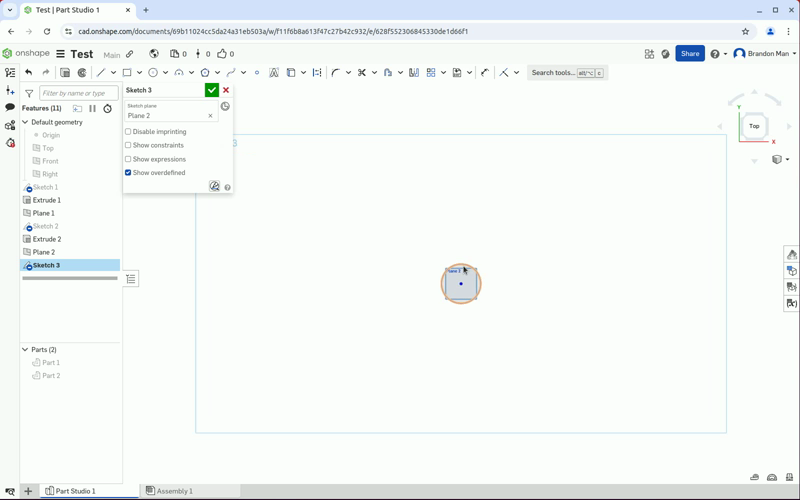
scroll(6)
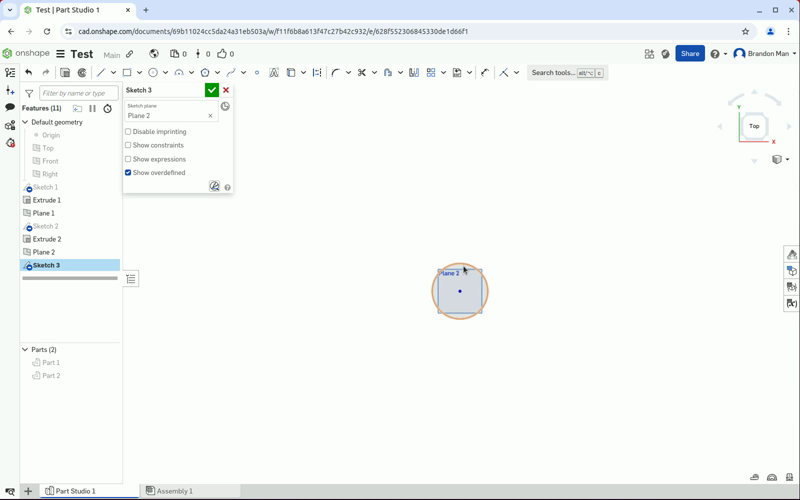
scroll(6)
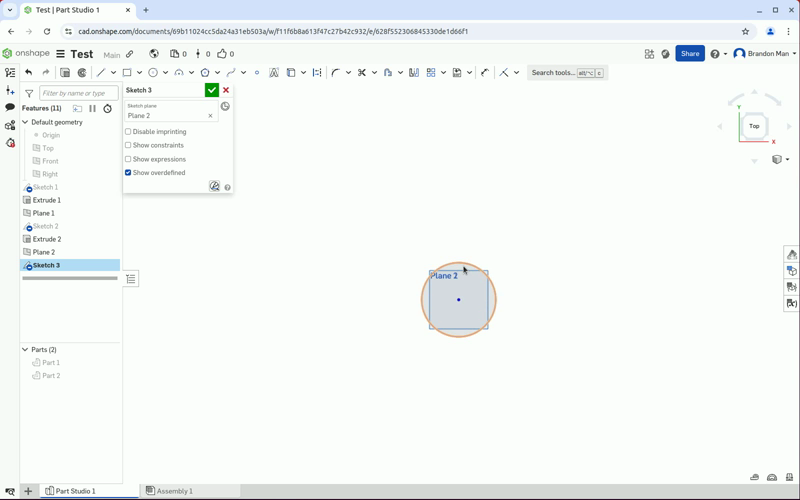
scroll(6)
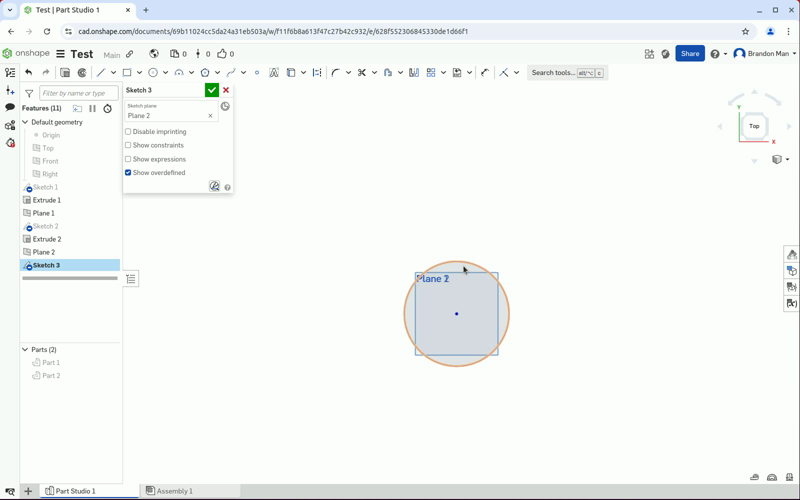
scroll(6)
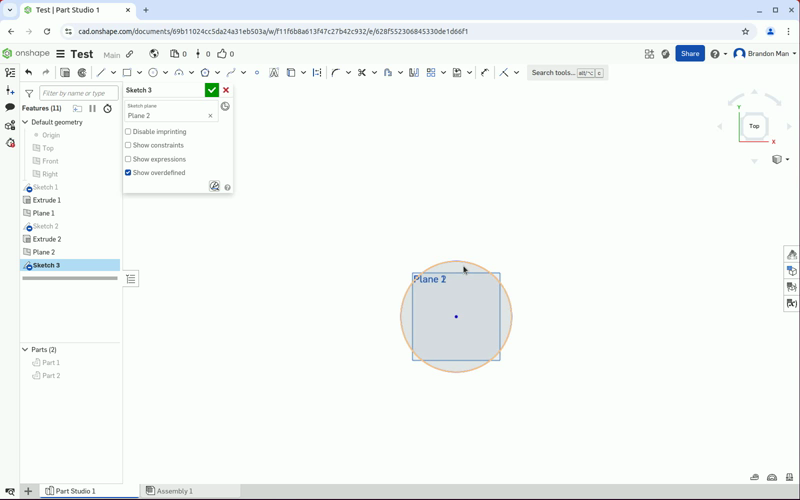
scroll(6)
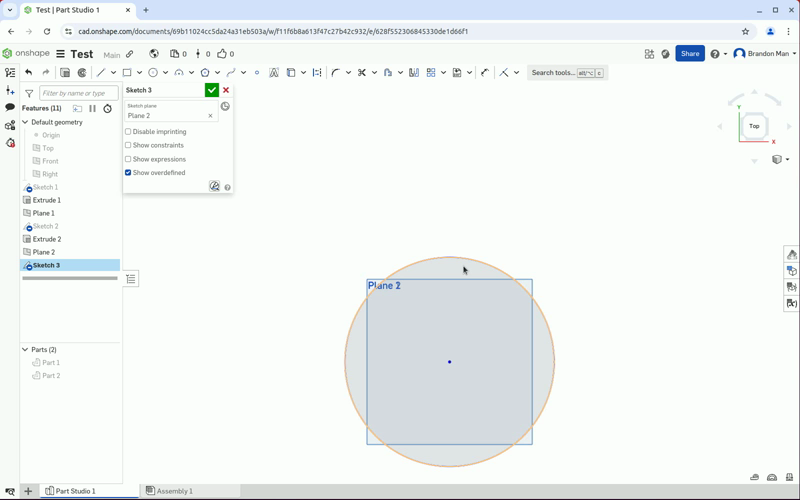
scroll(6)
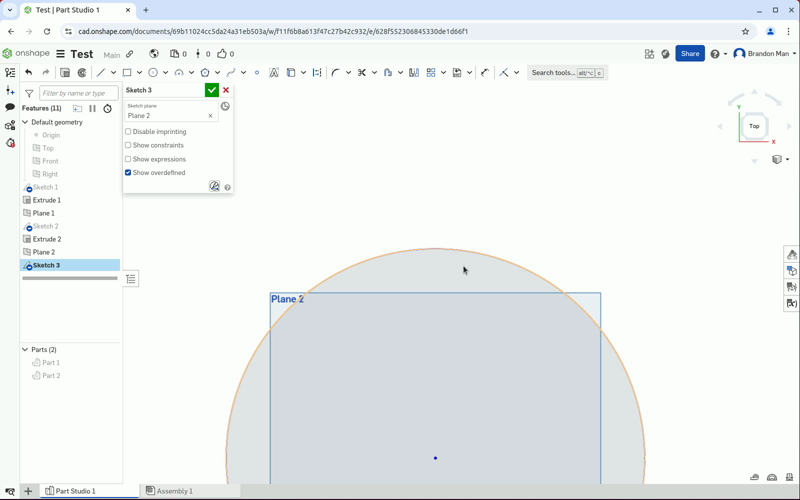
click(463, 265)
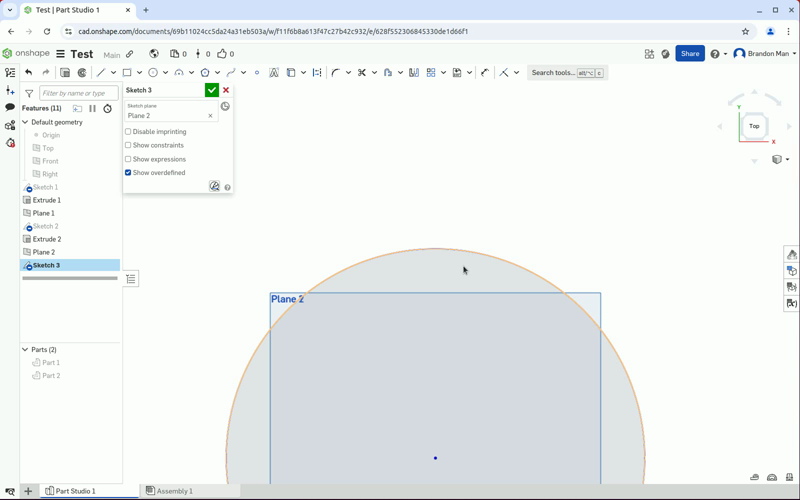
scroll(-6)
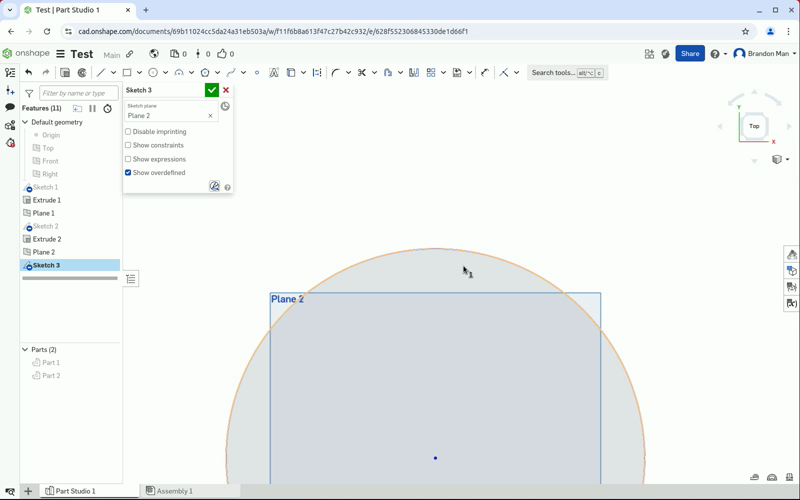
scroll(-6)
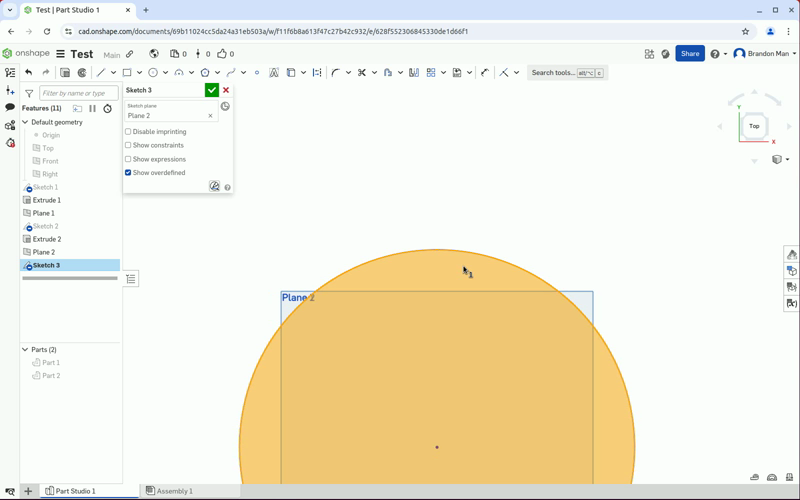
scroll(-6)
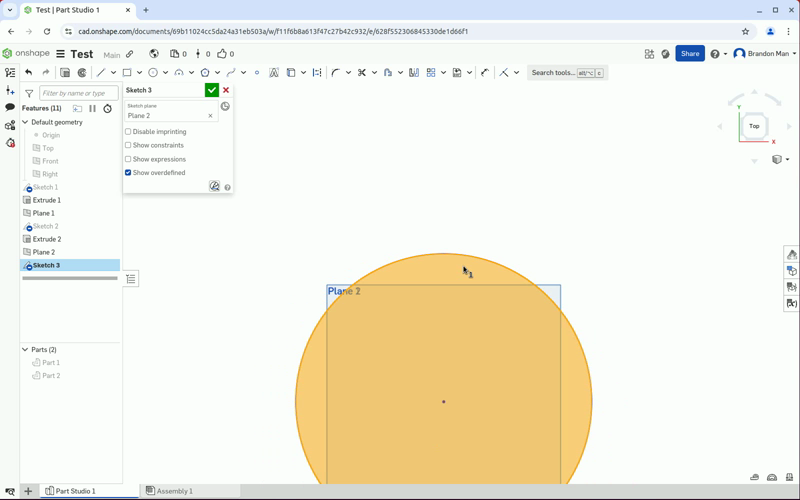
scroll(-6)
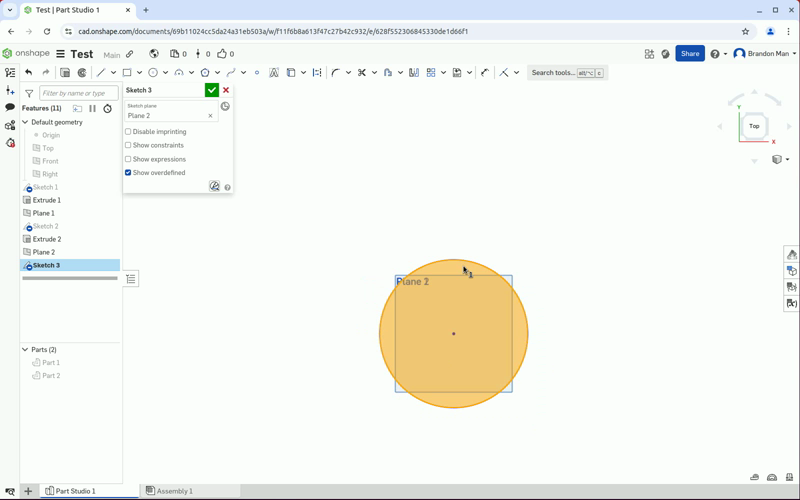
scroll(-6)
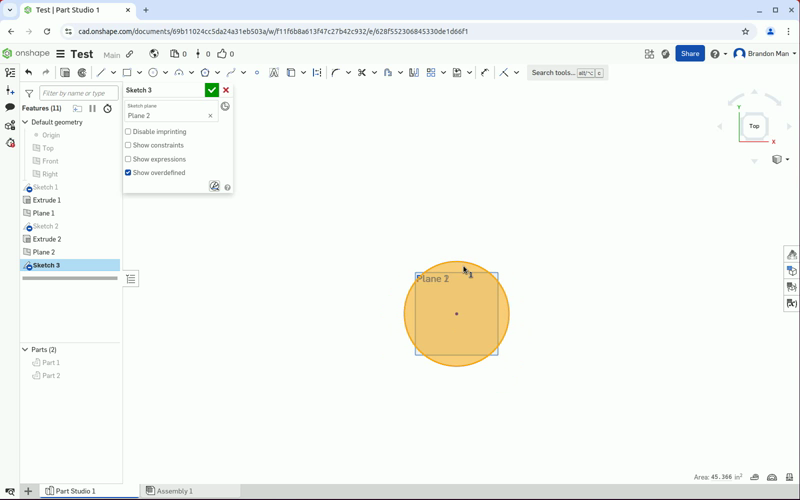
scroll(-6)
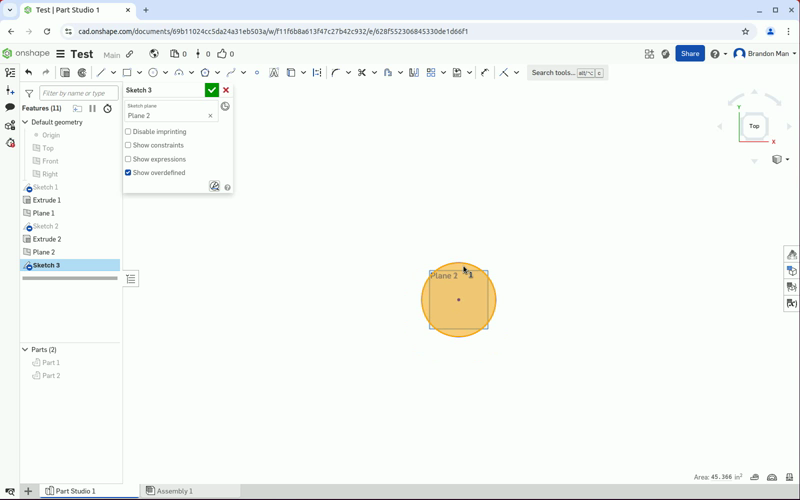
scroll(-6)
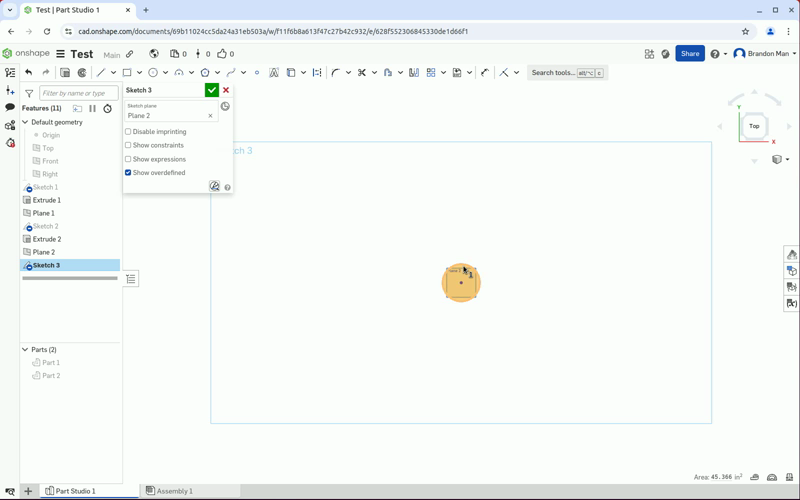
mouse_move(73, 352)
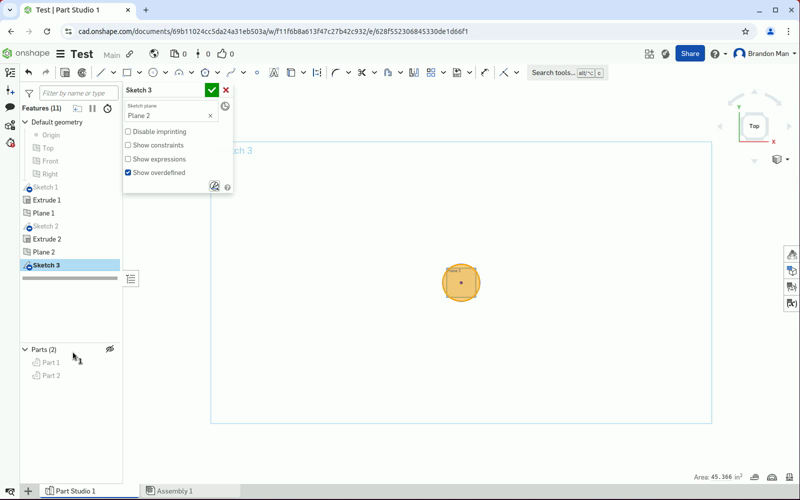
key(shift+y)
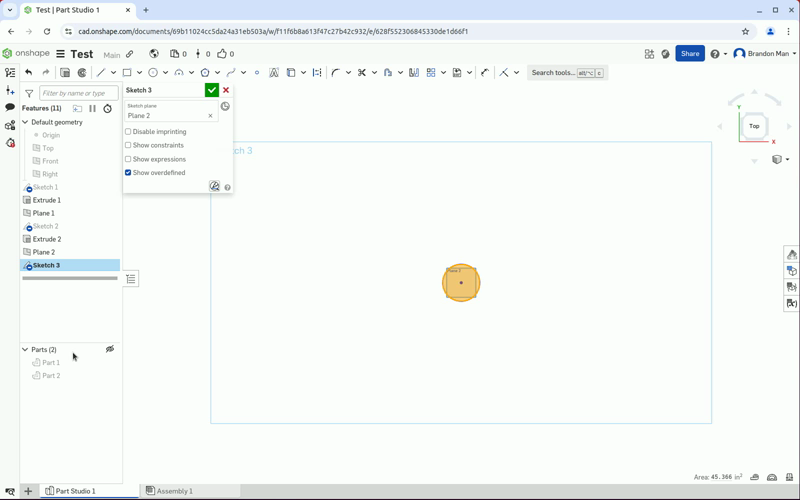
key(shift+e)
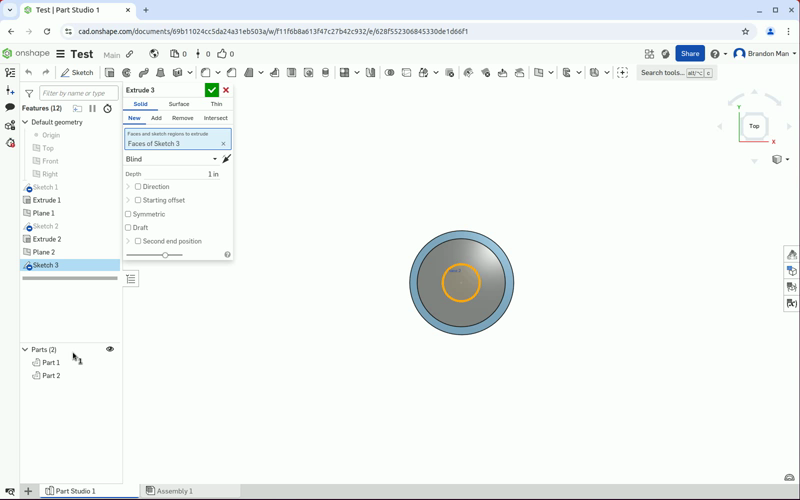
mouse_move(143, 106)
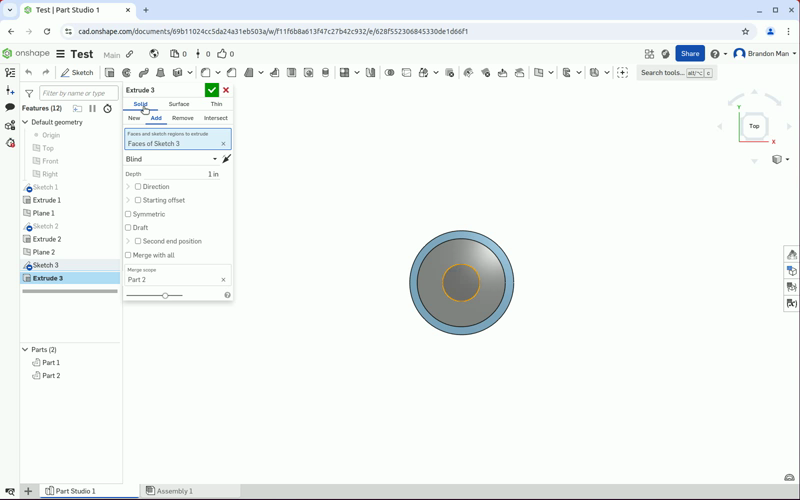
click(143, 106)
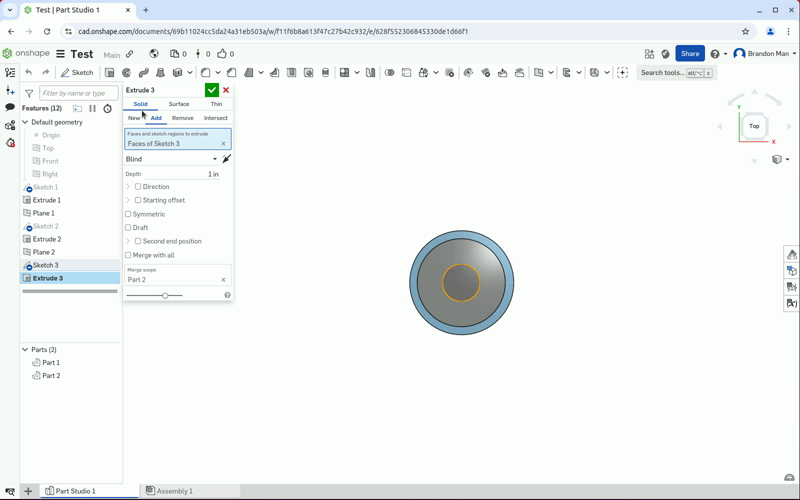
mouse_move(137, 120)
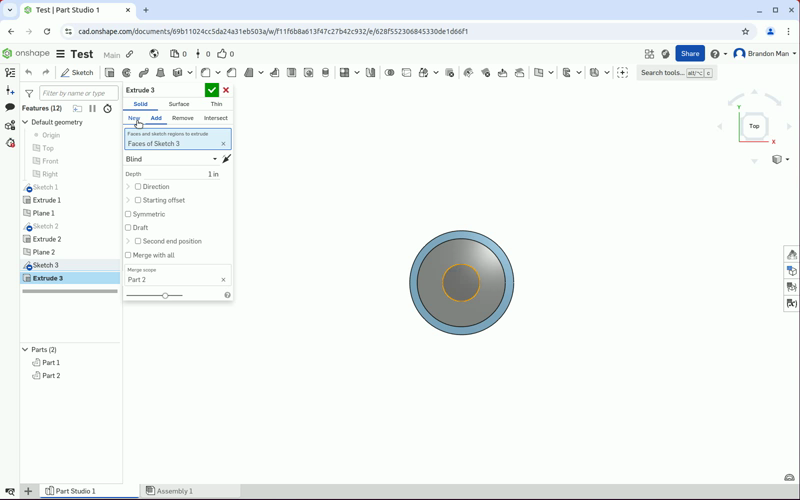
click(137, 120)
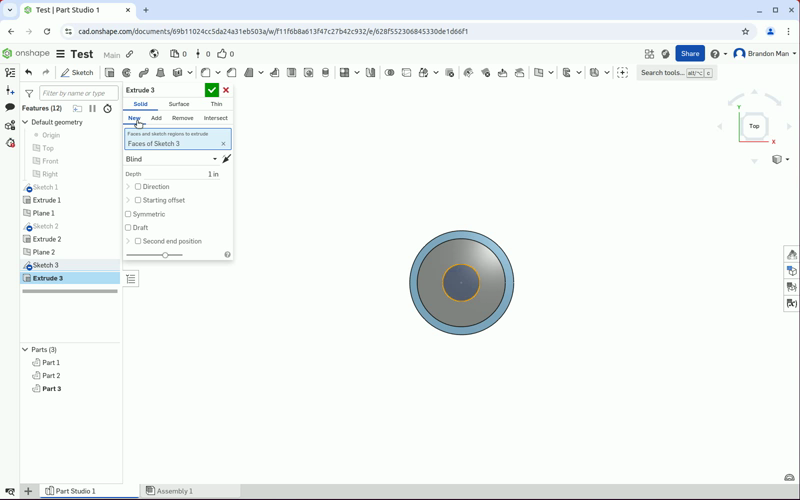
key(tab, 4)
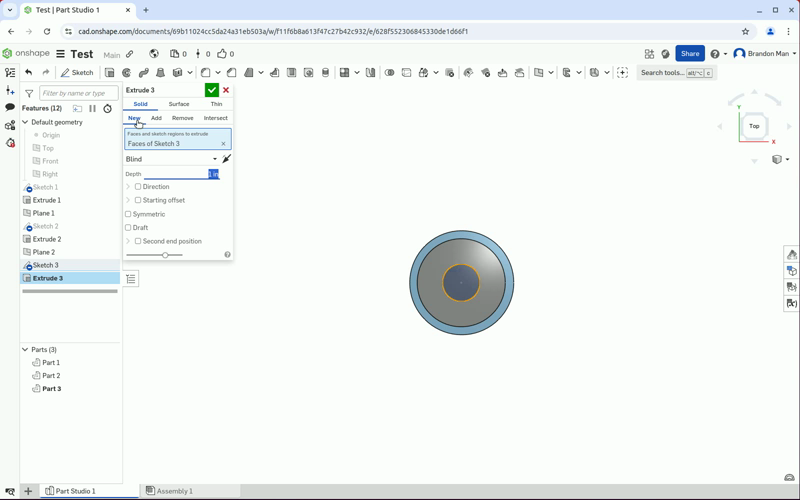
text(1.685)
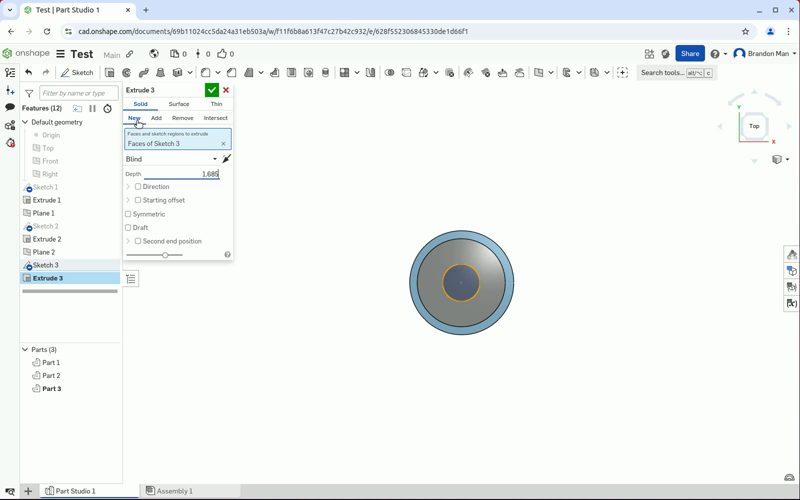
key(enter)
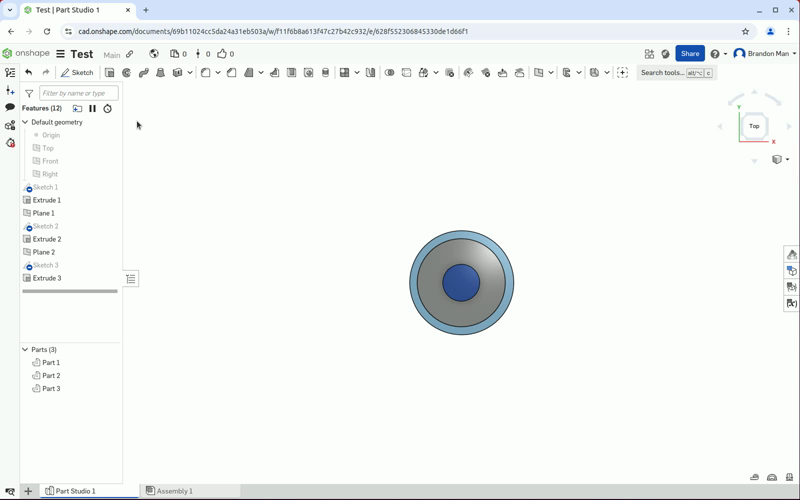
key(shift+h)
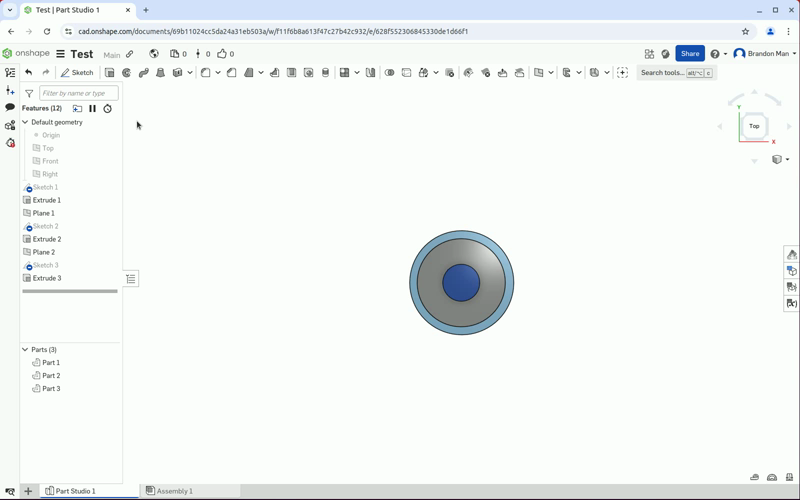
key(shift+h)
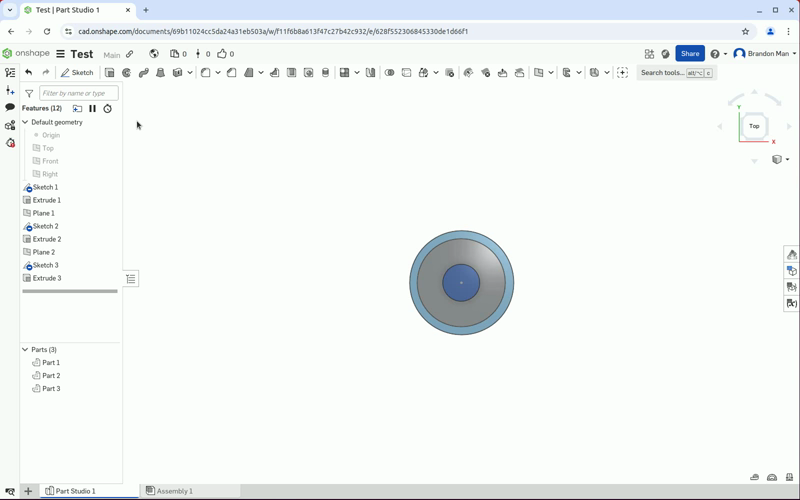
key(shift+7)
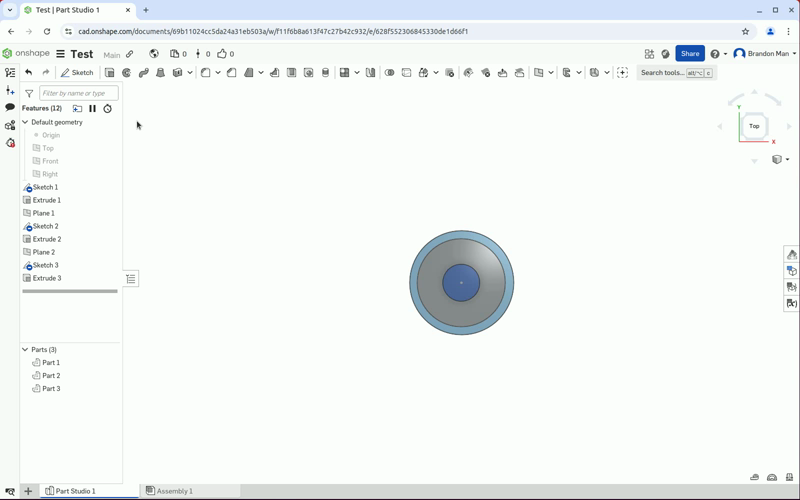
key(up, 3)
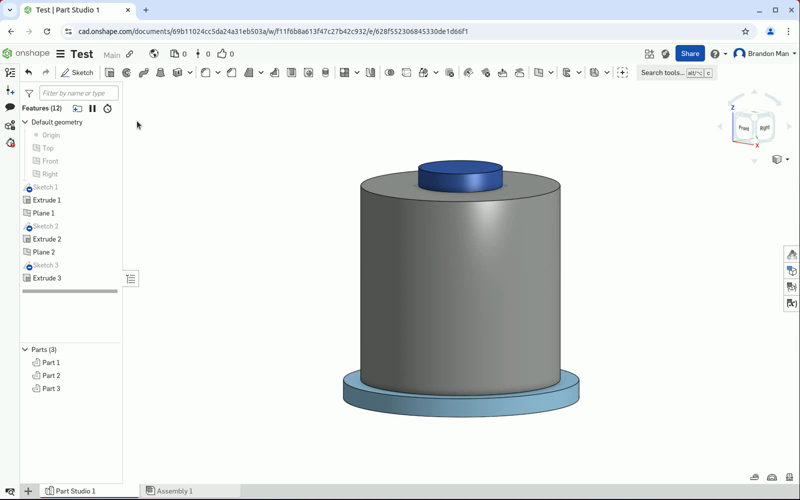
key(left, 3)
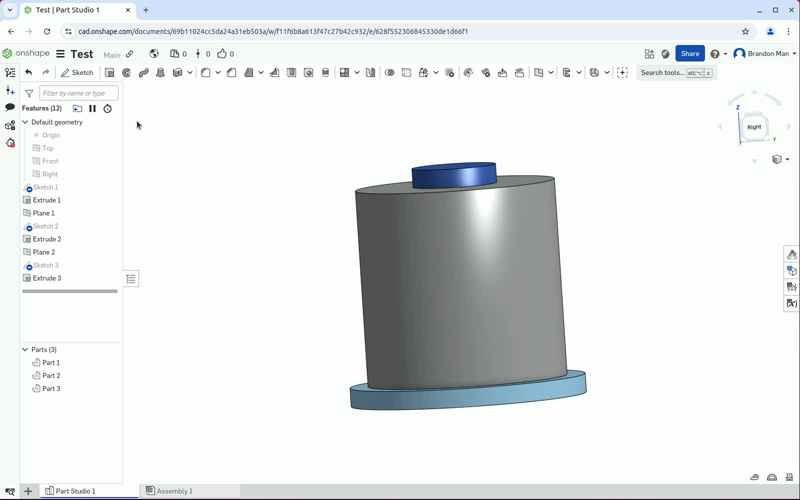
key(right, 3)
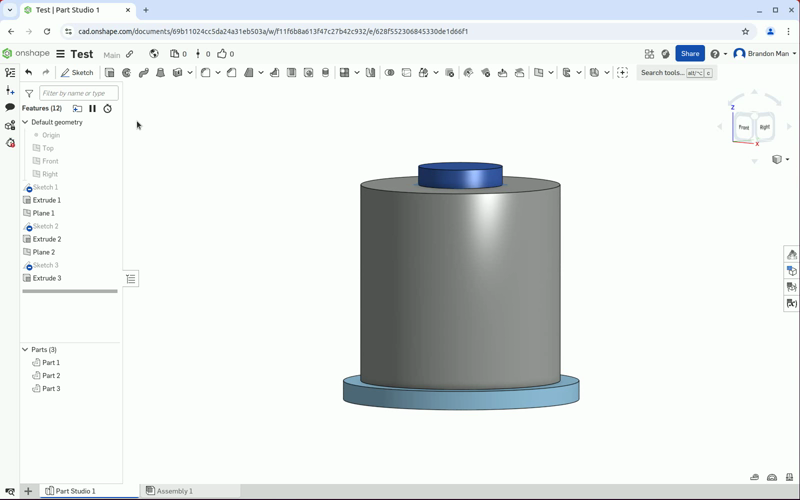
key(down, 3)
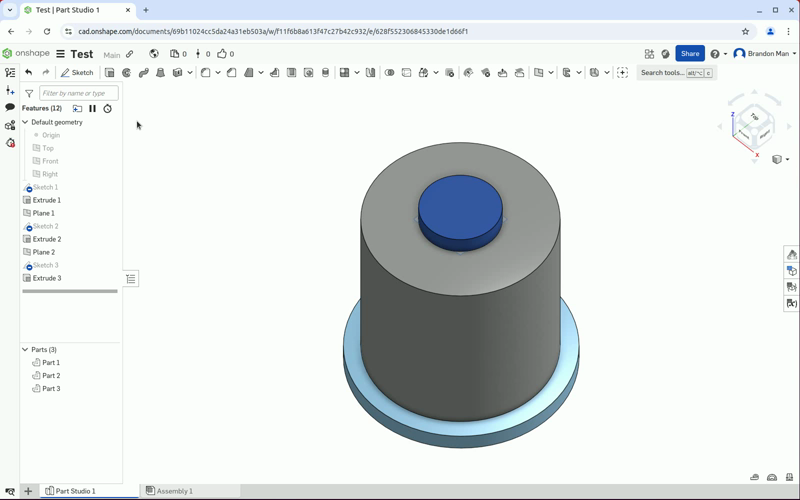
mouse_move(73, 189)
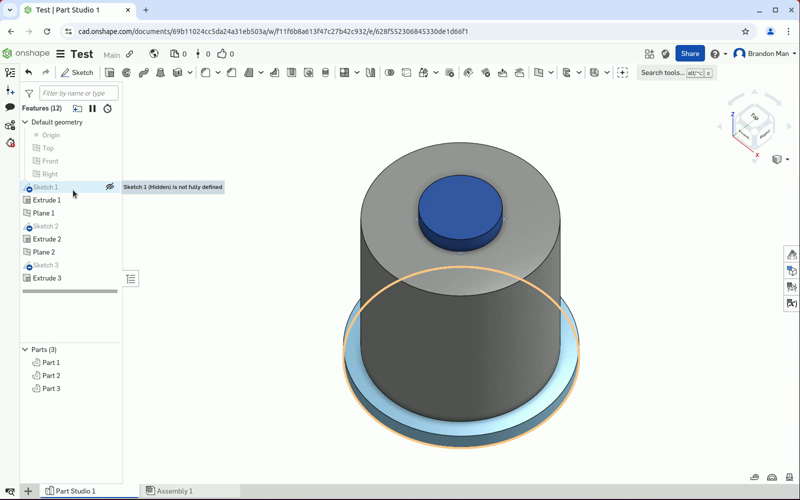
click(73, 189)